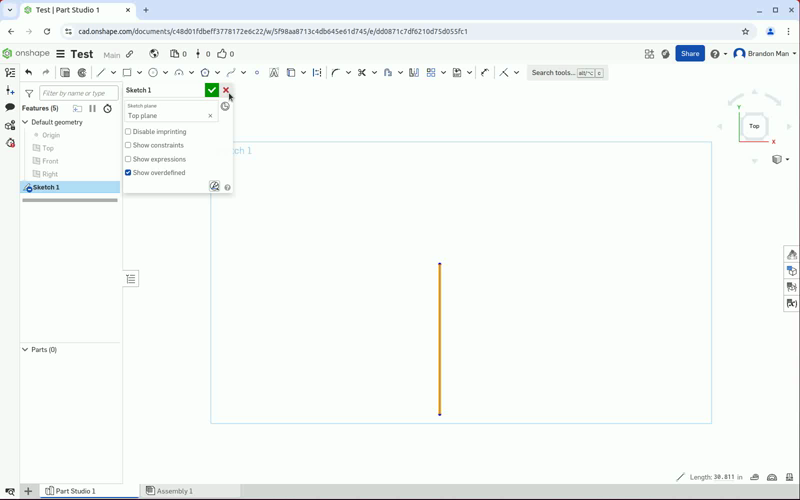
key(shift+h)
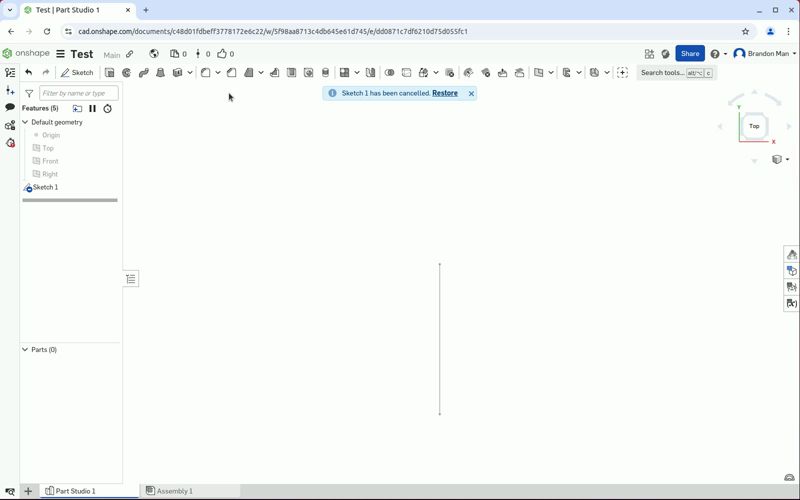
mouse_move(73, 352)
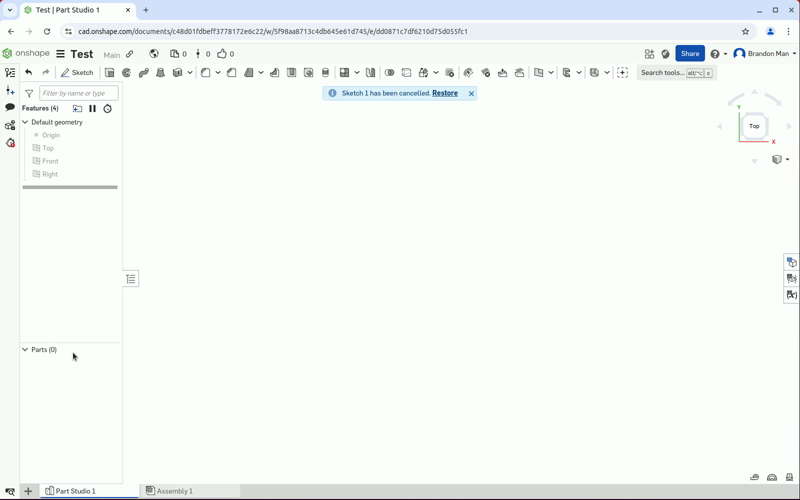
key(y)
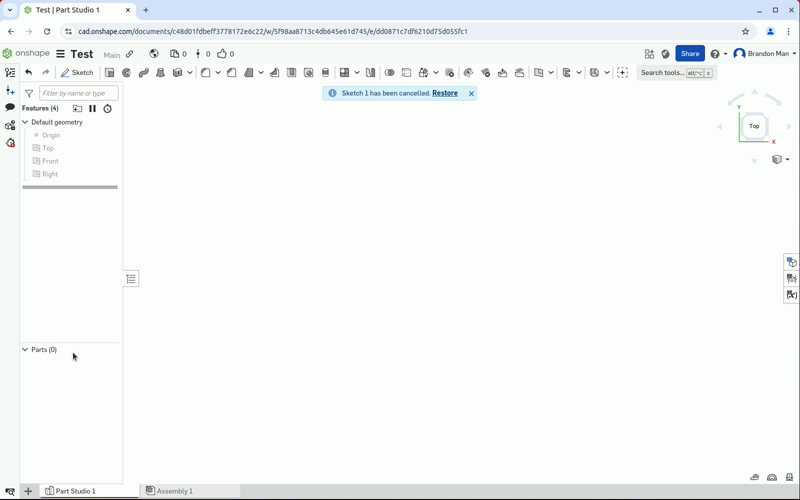
key(shift+p)
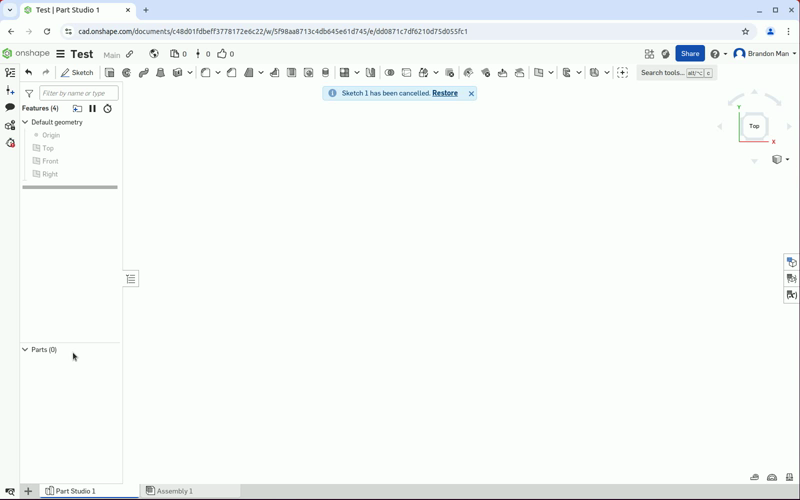
key(space)
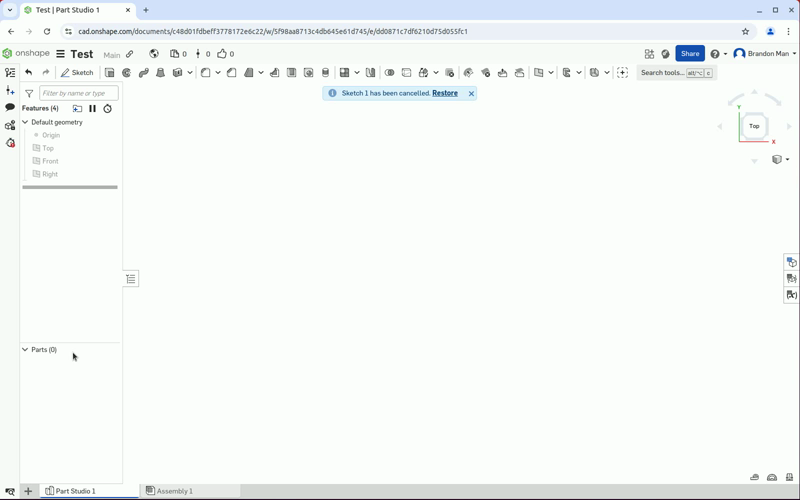
key_down(shift)
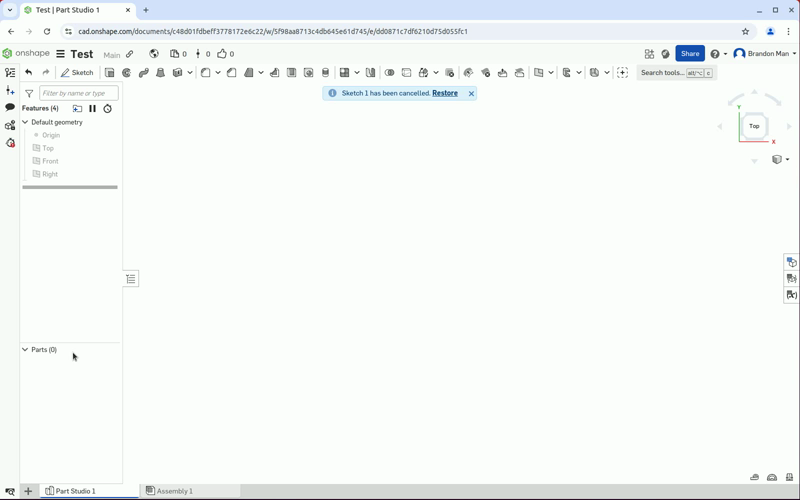
key(up)
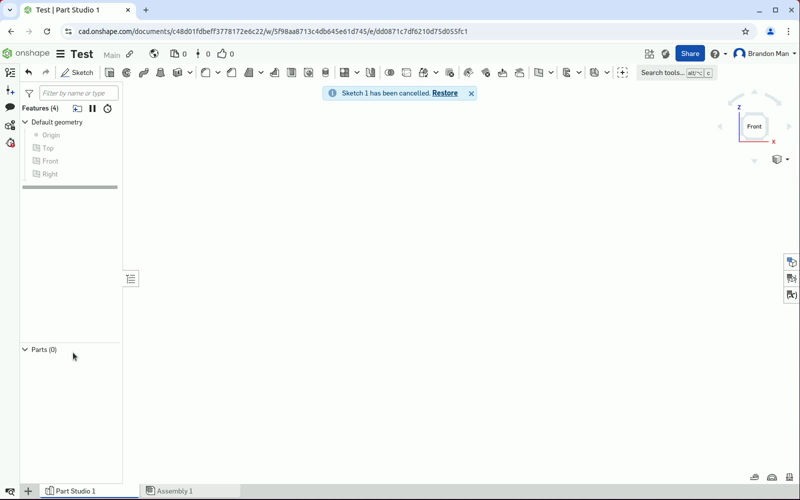
key_up(shift)
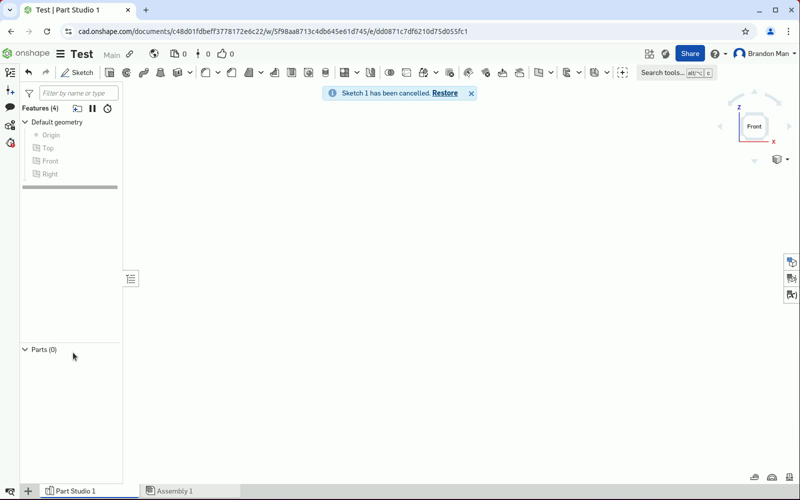
mouse_move(73, 352)
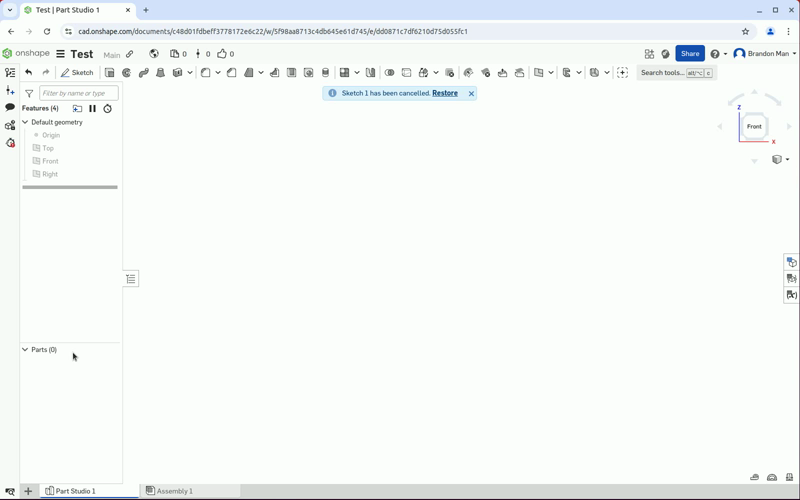
key(shift+y)
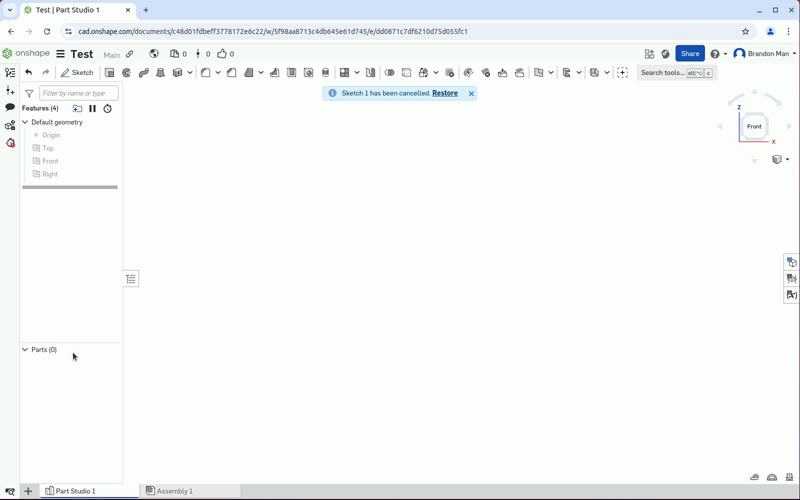
key(shift+s)
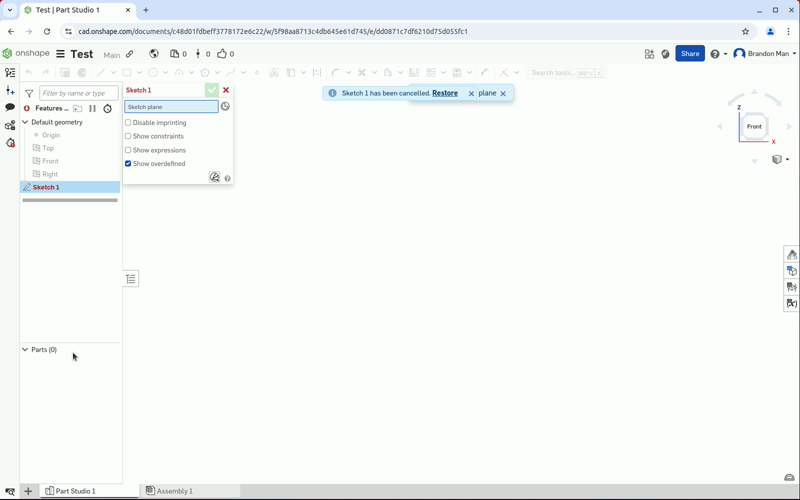
mouse_move(73, 163)
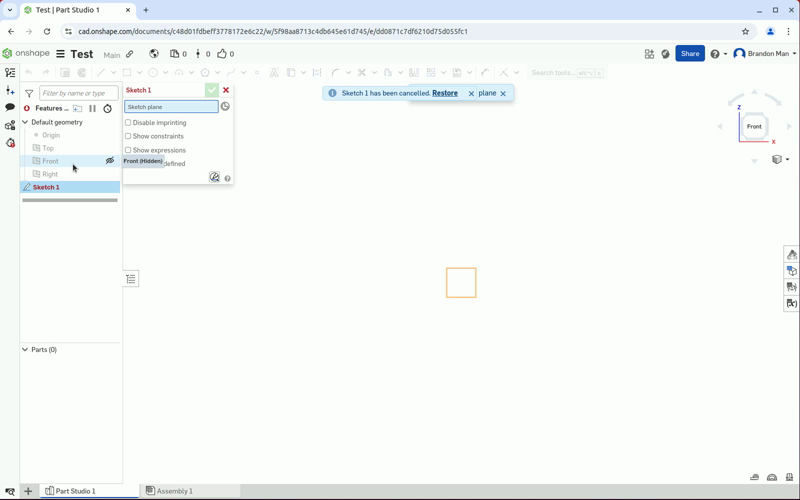
click(73, 163)
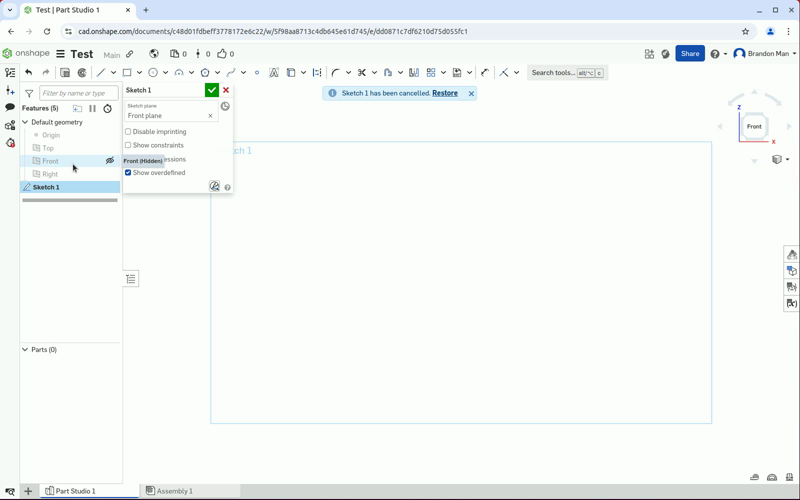
mouse_move(73, 352)
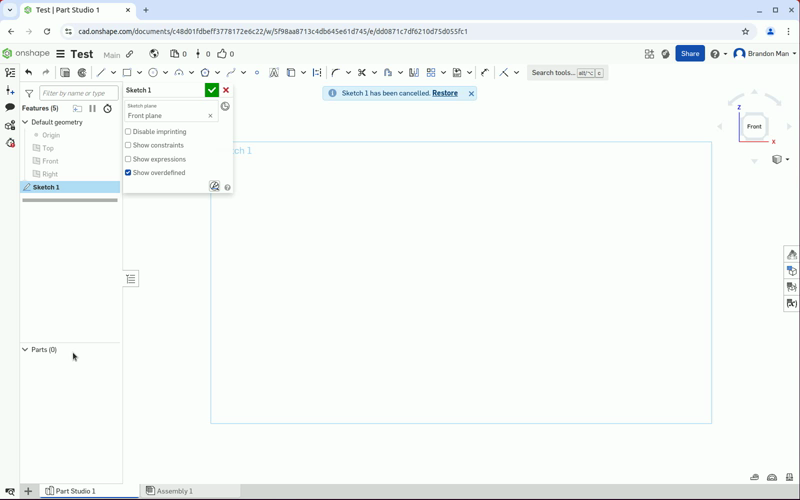
key(y)
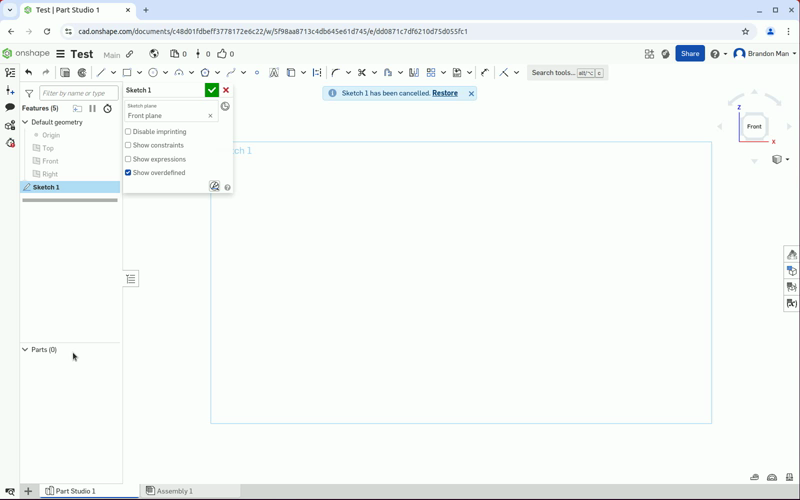
key(l)
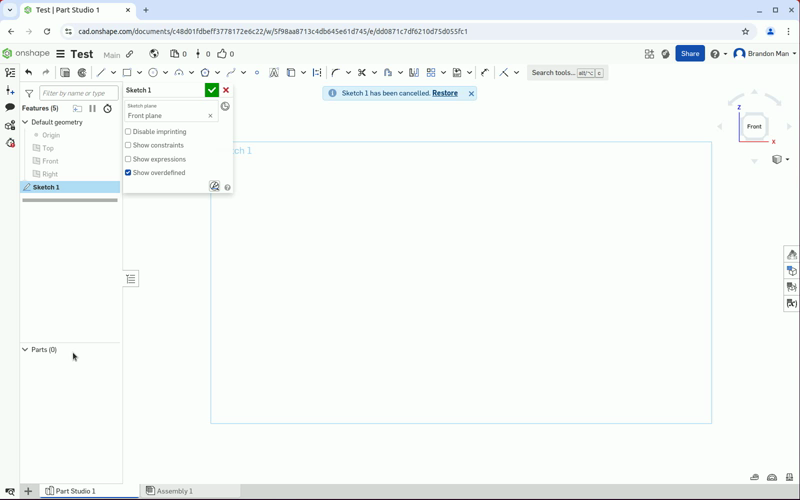
key_down(shift)
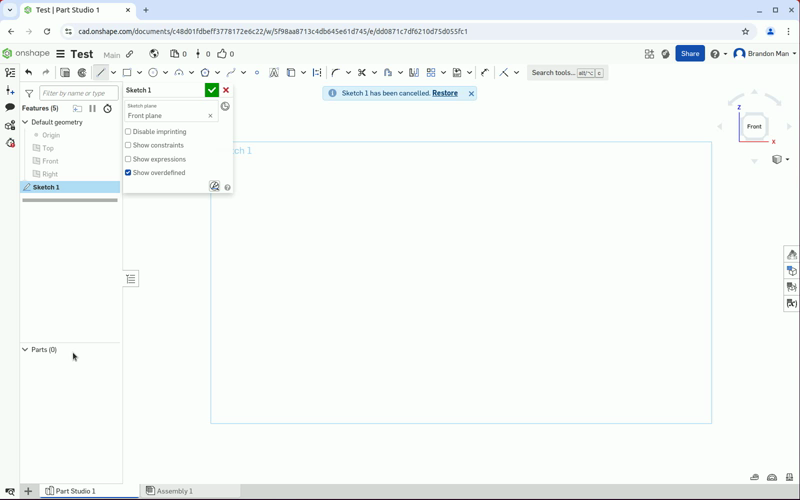
mouse_move(422, 318)
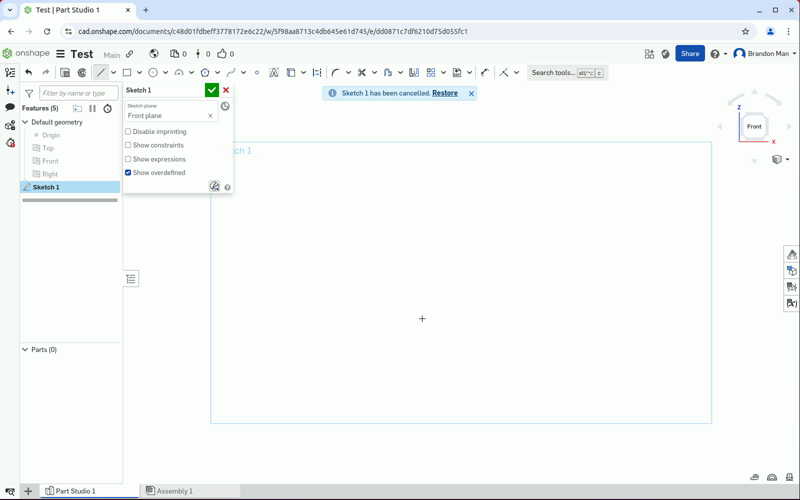
click(422, 318)
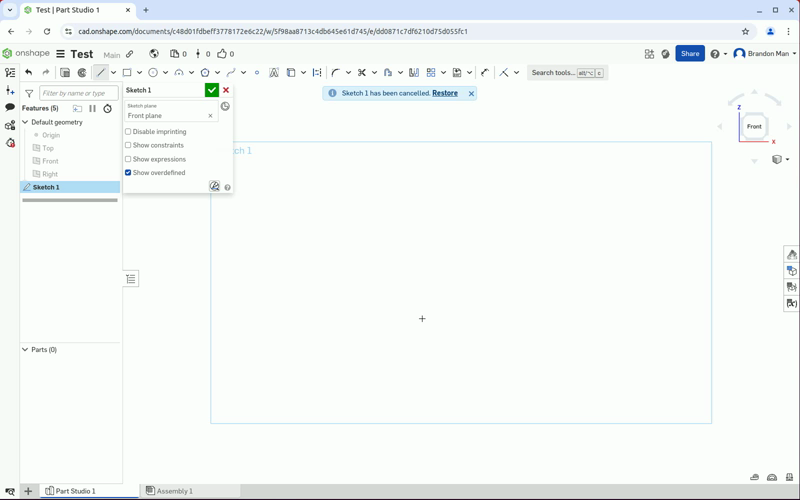
key_up(shift)
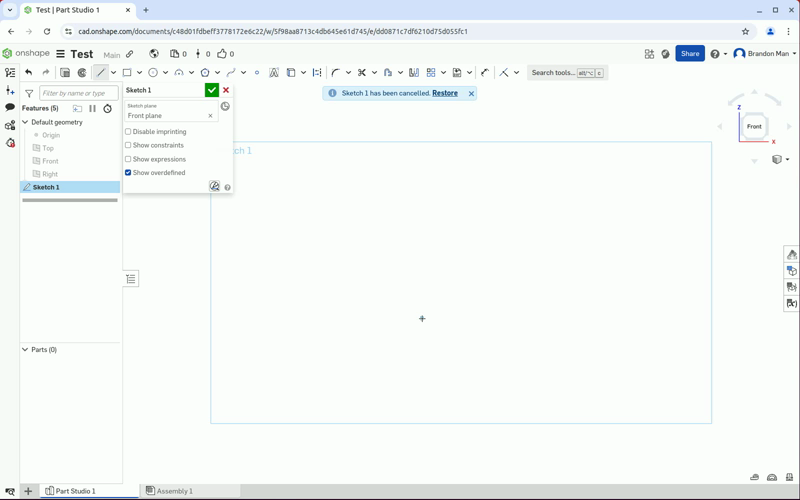
key_down(shift)
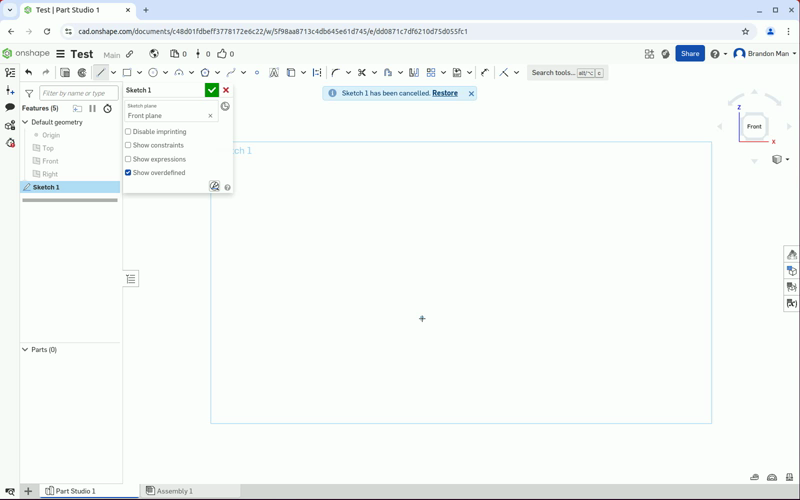
mouse_move(534, 318)
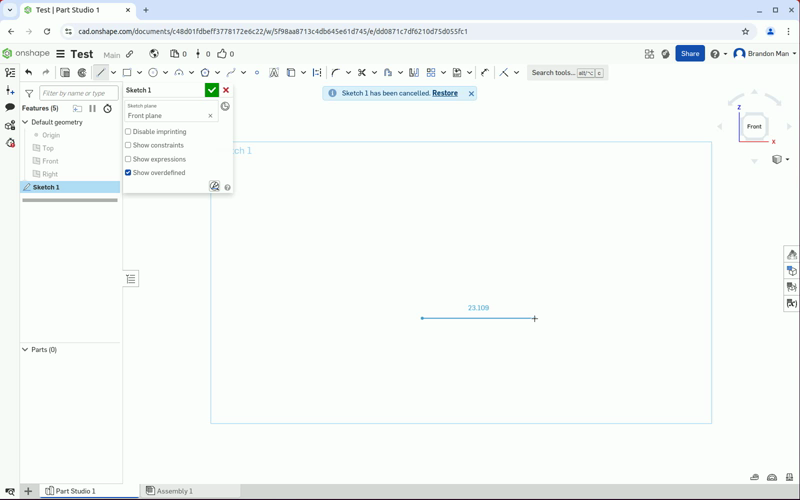
click(534, 318)
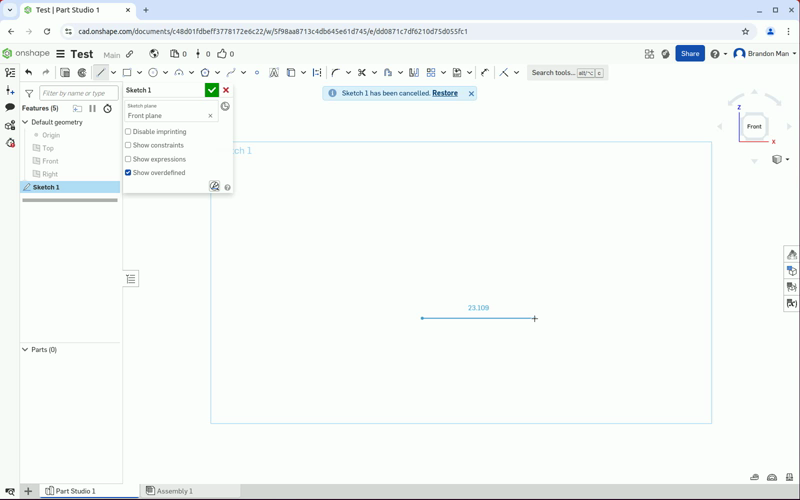
key_up(shift)
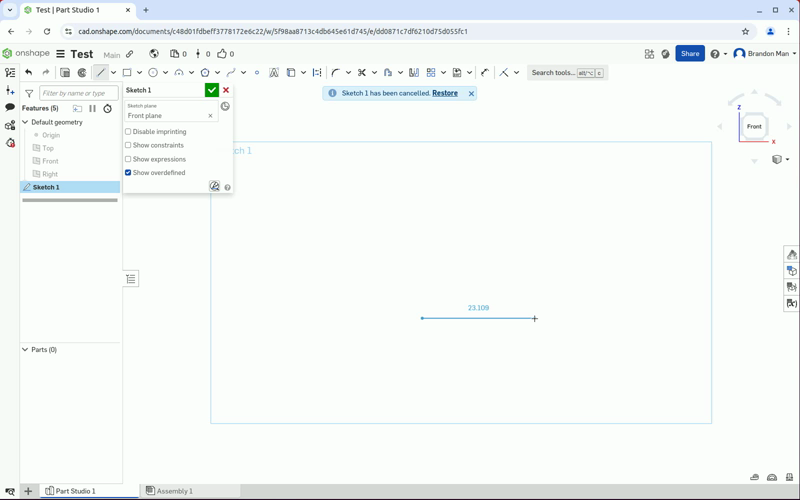
key_down(shift)
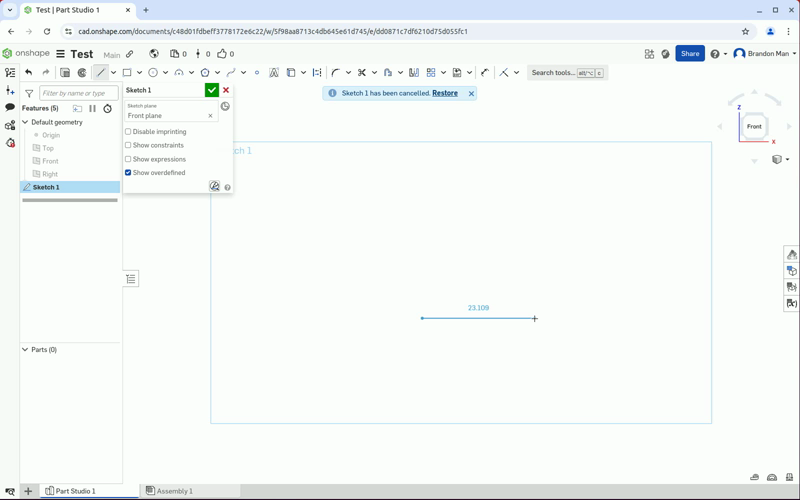
mouse_move(564, 318)
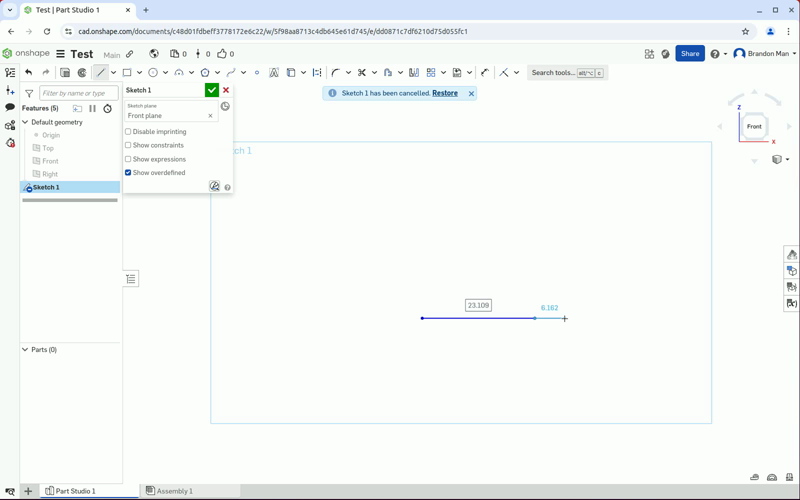
mouse_move(534, 273)
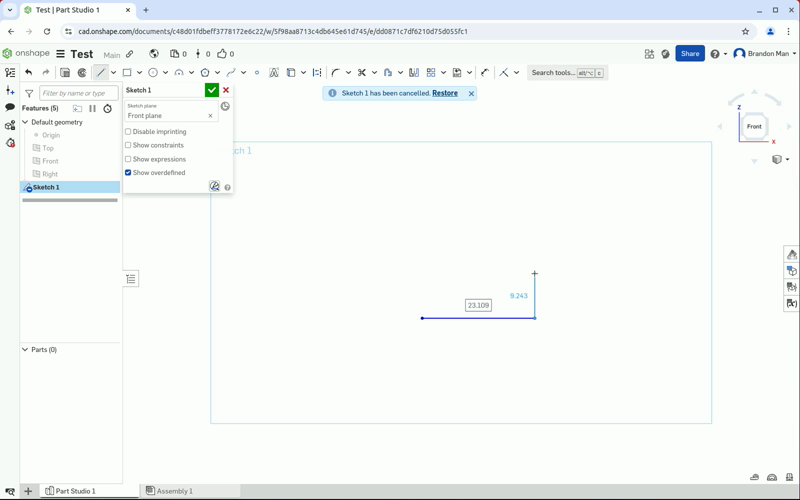
click(534, 273)
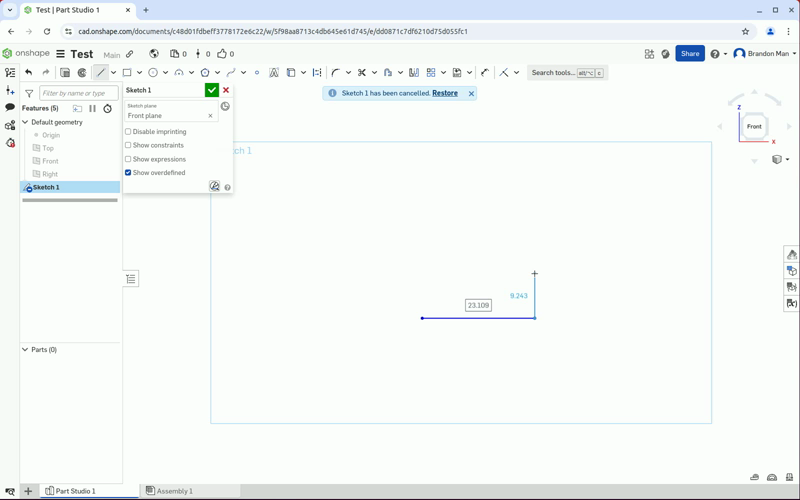
key_up(shift)
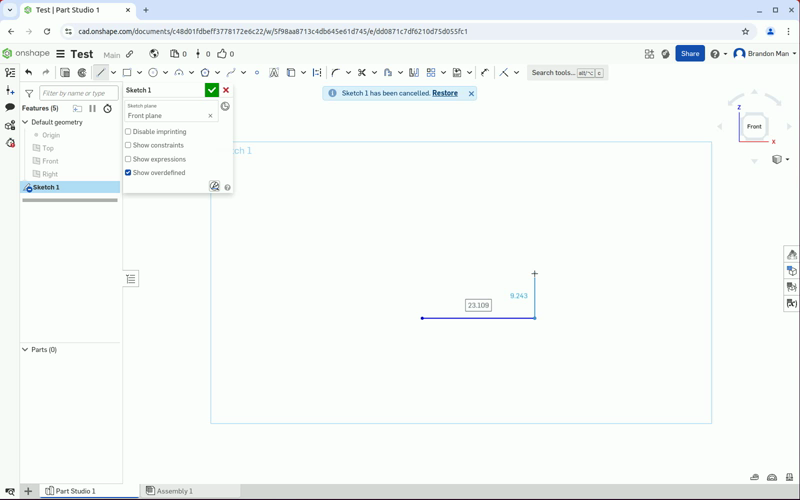
key_down(shift)
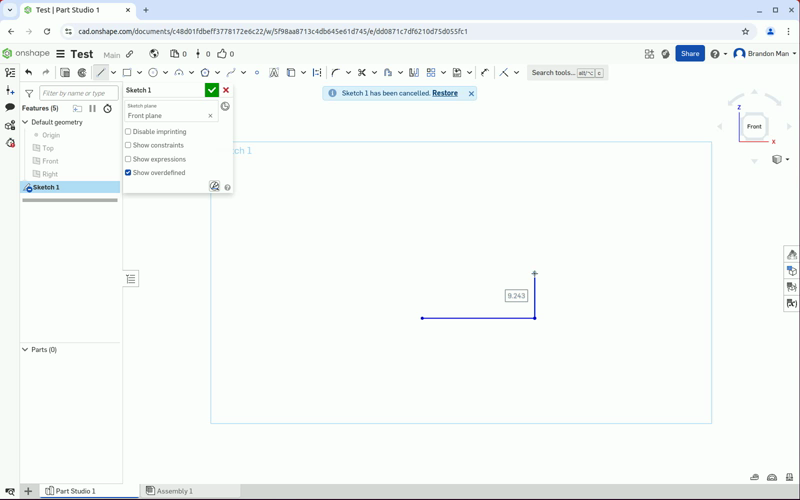
mouse_move(422, 273)
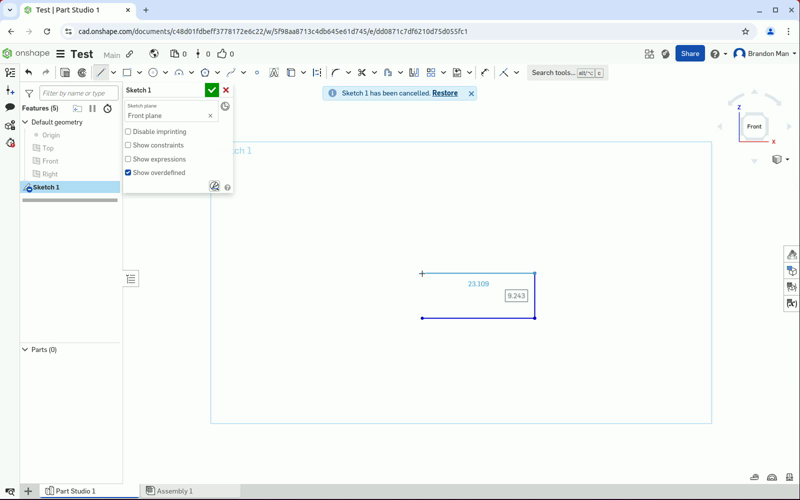
click(422, 273)
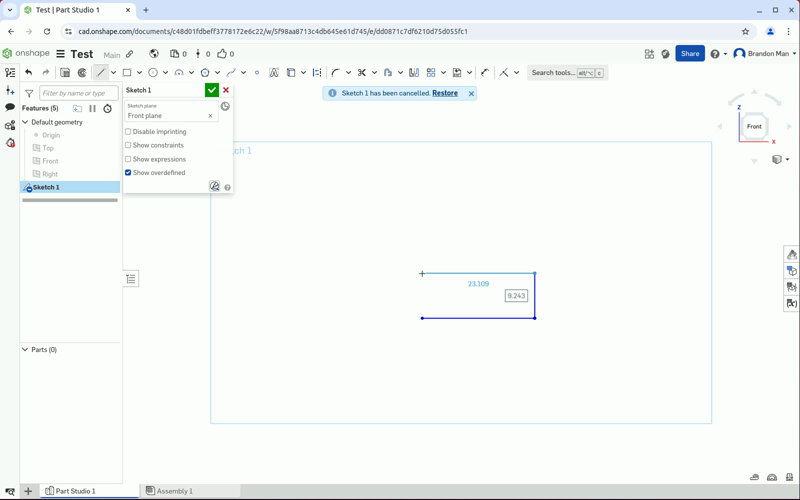
key_up(shift)
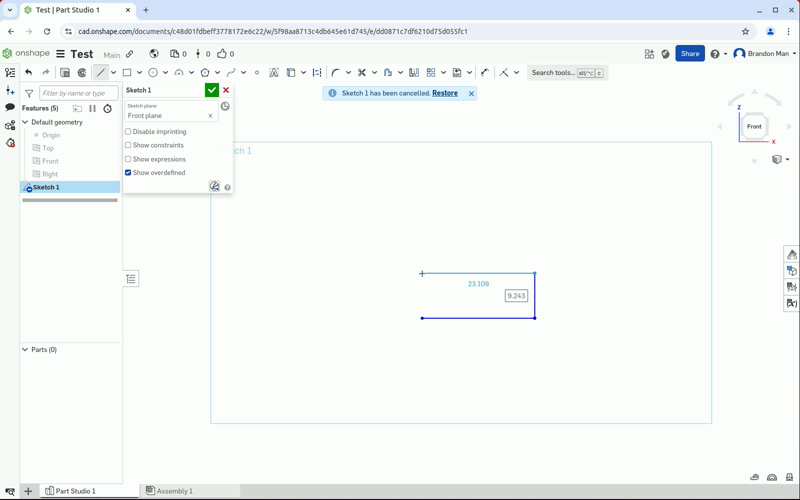
mouse_move(452, 273)
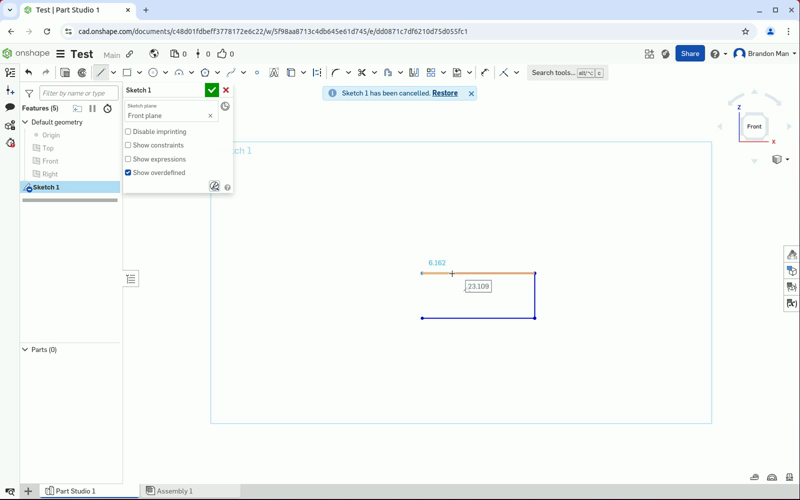
key_down(shift)
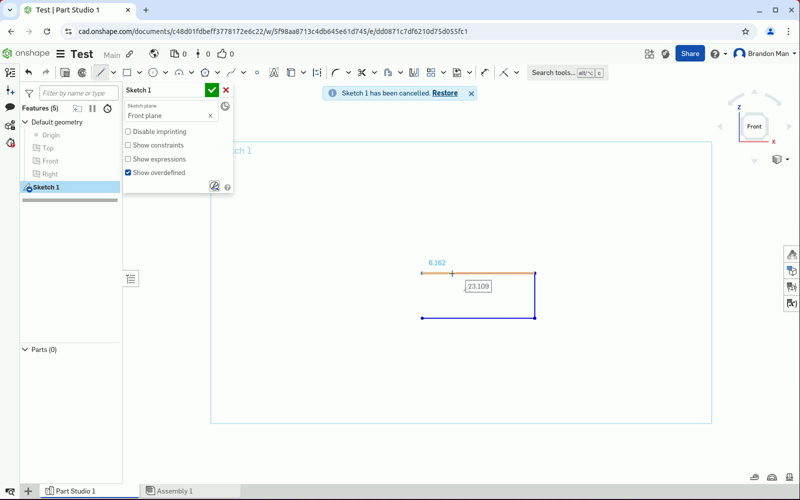
mouse_move(422, 318)
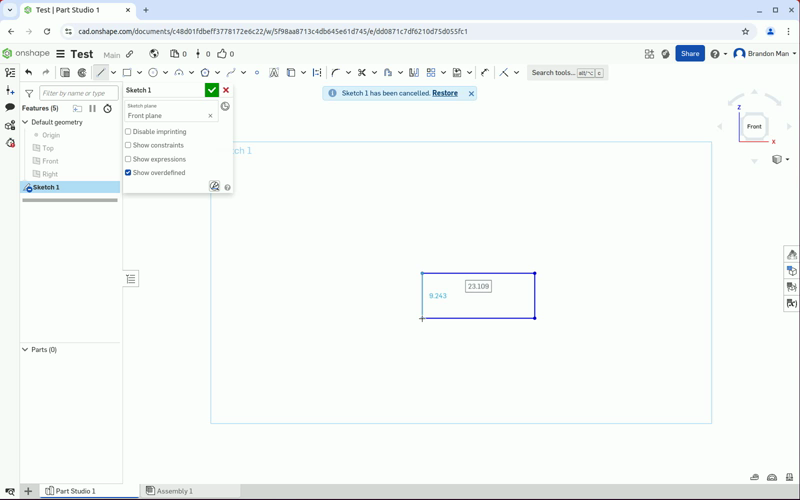
key_up(shift)
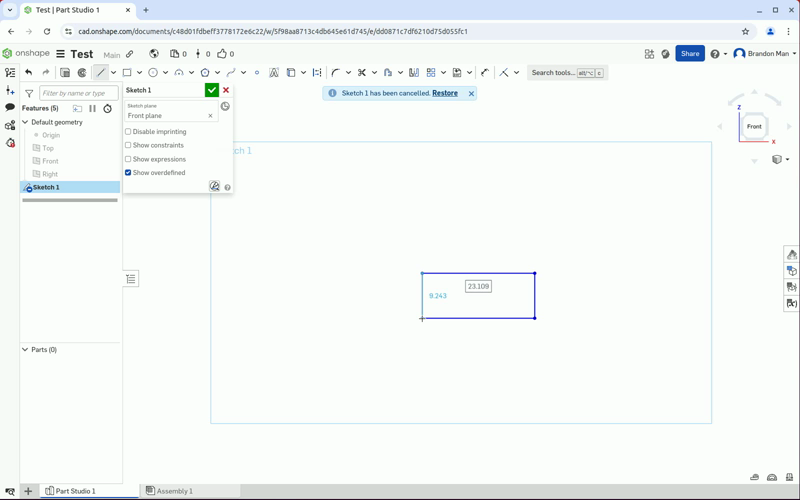
click(422, 318)
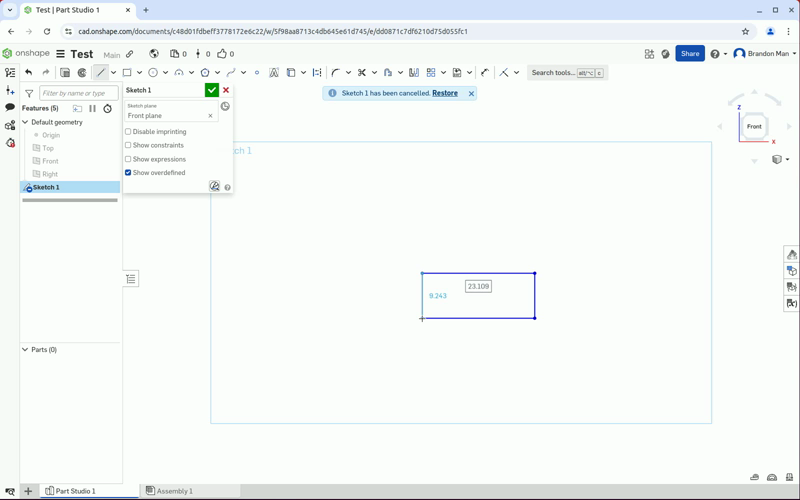
key(esc)
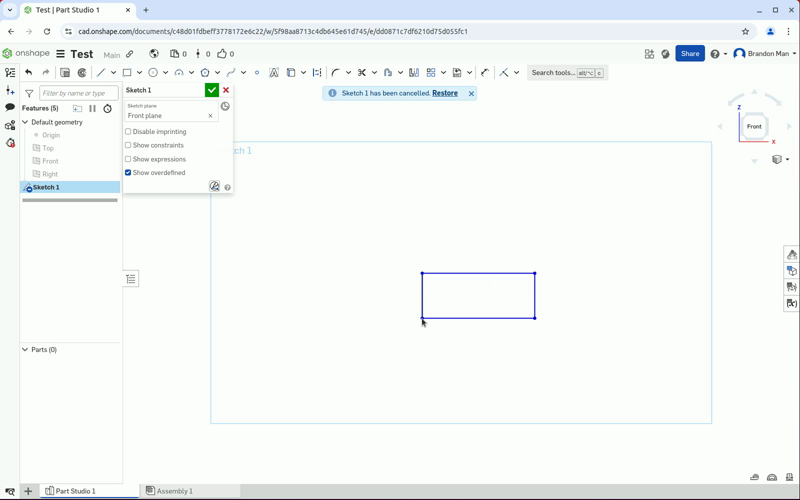
mouse_move(446, 305)
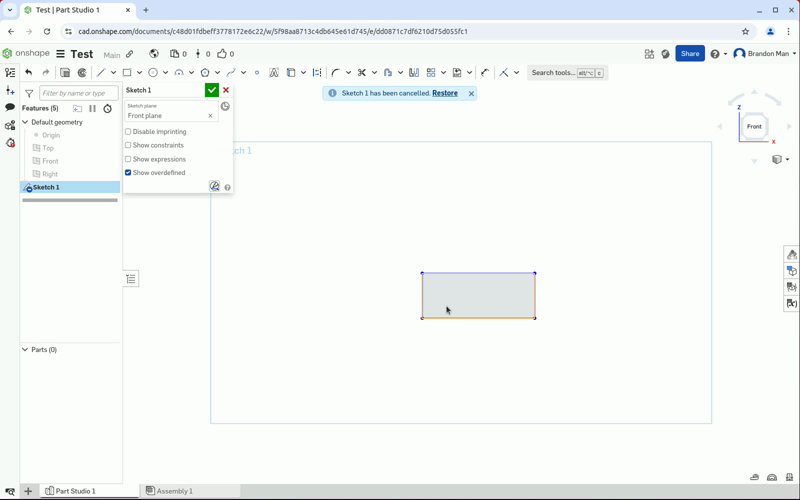
click(446, 305)
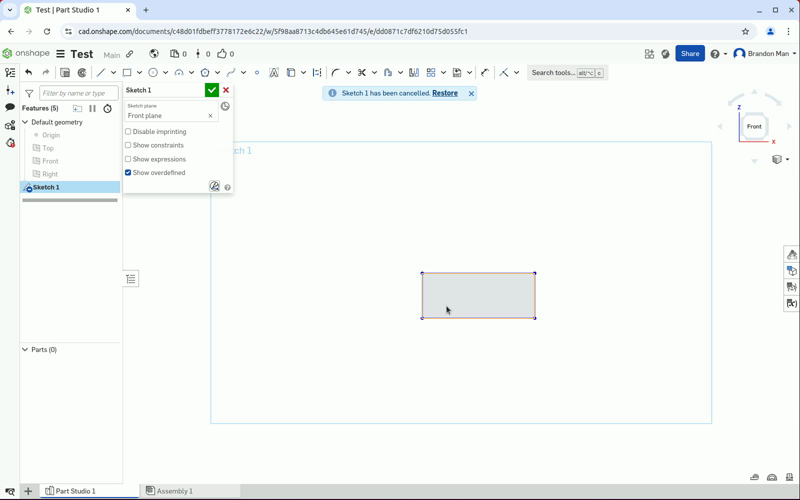
mouse_move(73, 352)
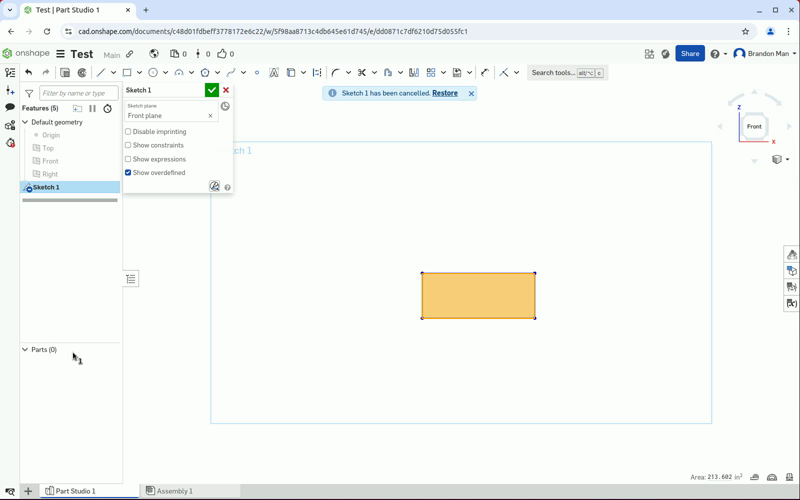
key(shift+y)
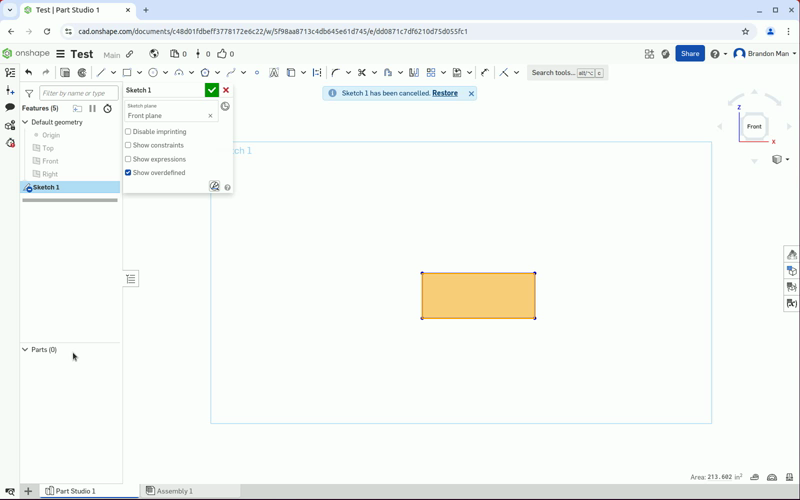
key(shift+e)
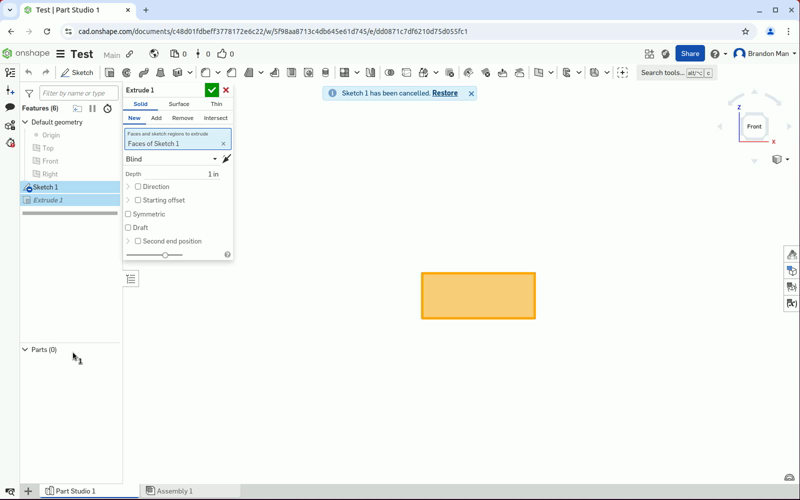
mouse_move(143, 106)
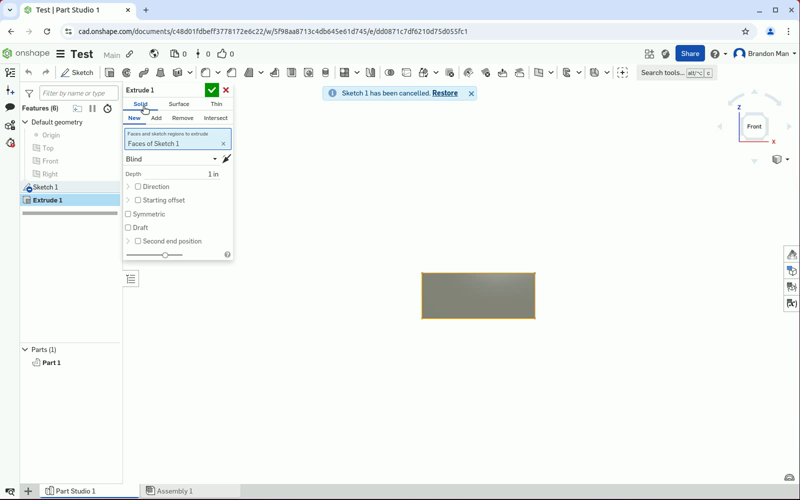
click(143, 106)
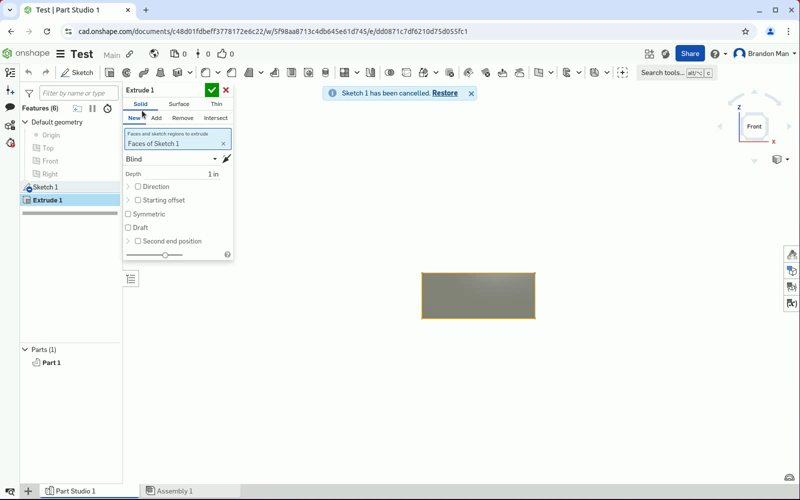
mouse_move(137, 120)
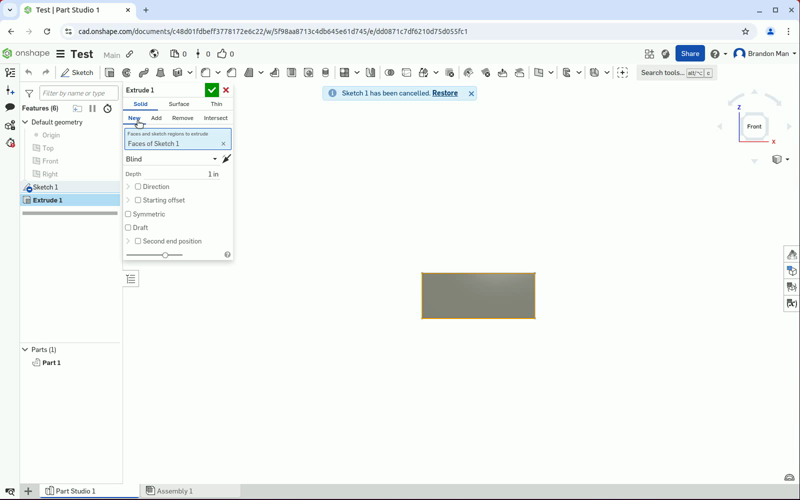
click(137, 120)
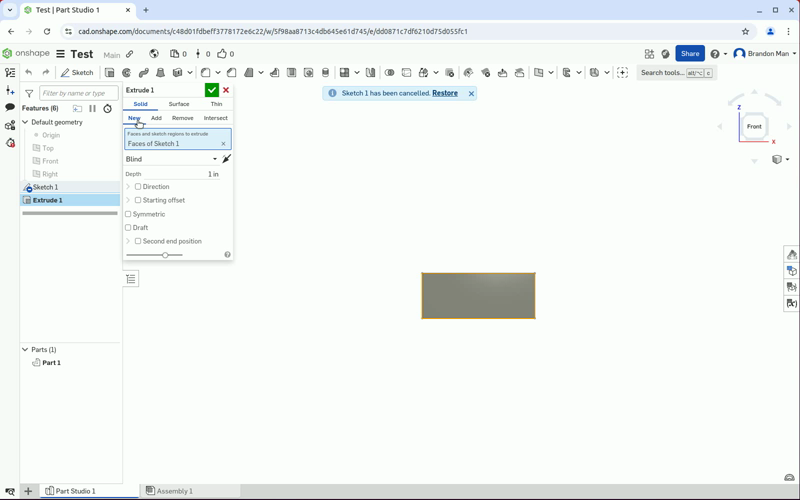
key(tab, 4)
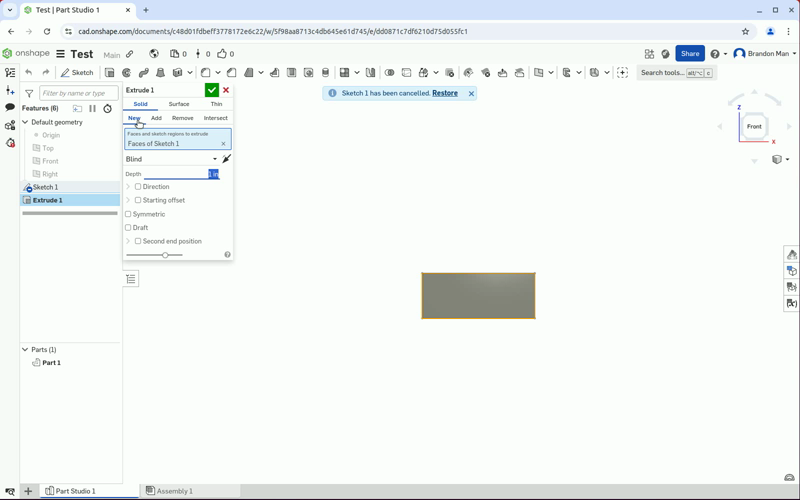
text(23.108)
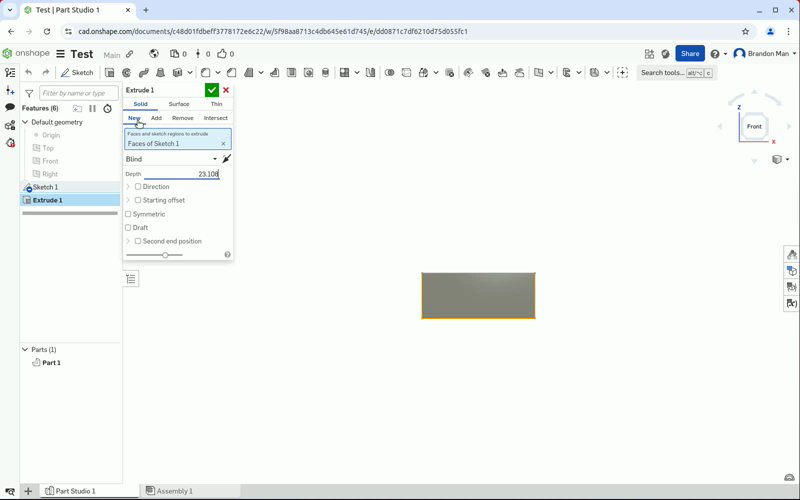
key(enter)
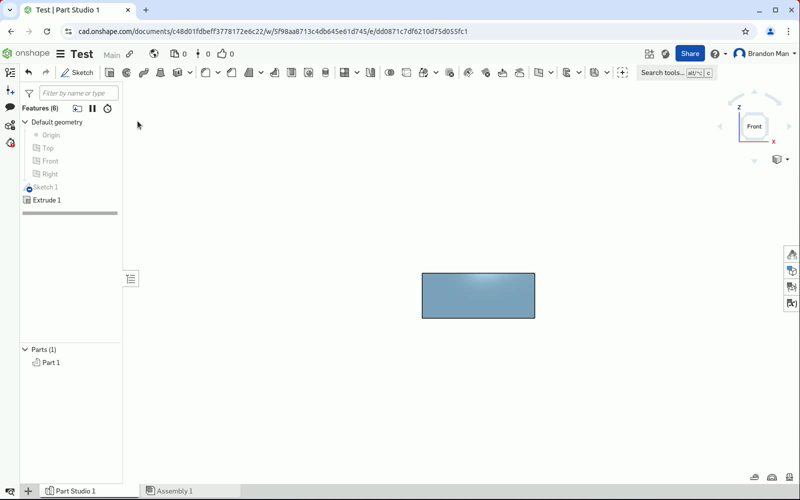
key(shift+h)
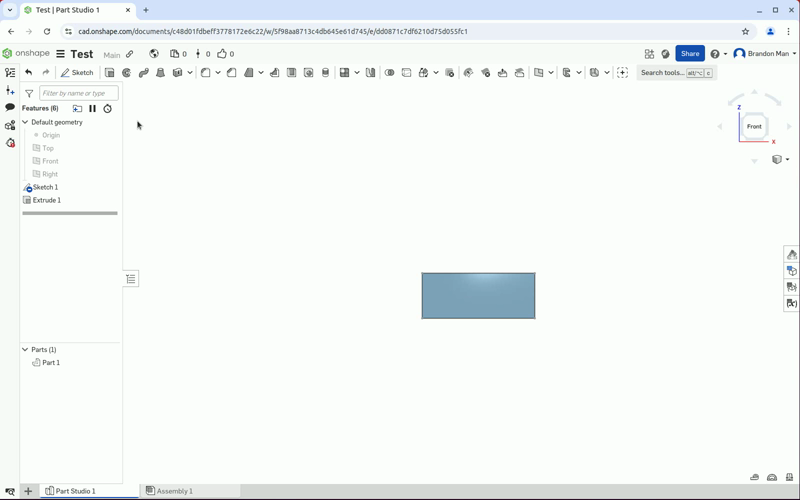
key(shift+h)
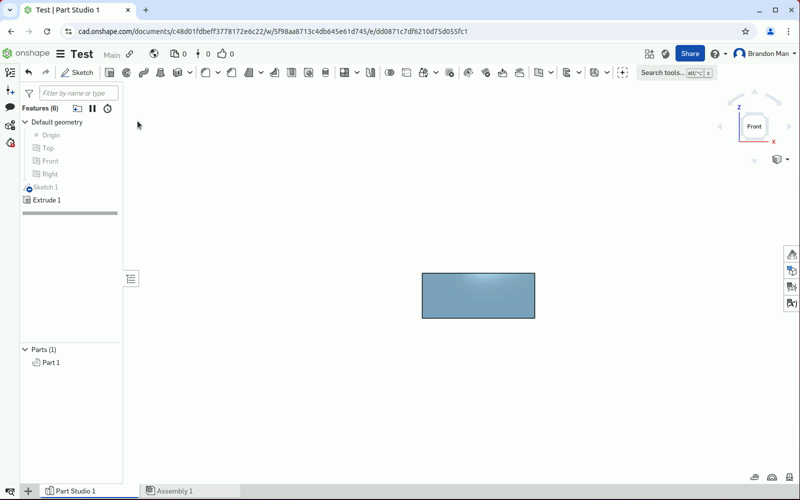
mouse_move(73, 189)
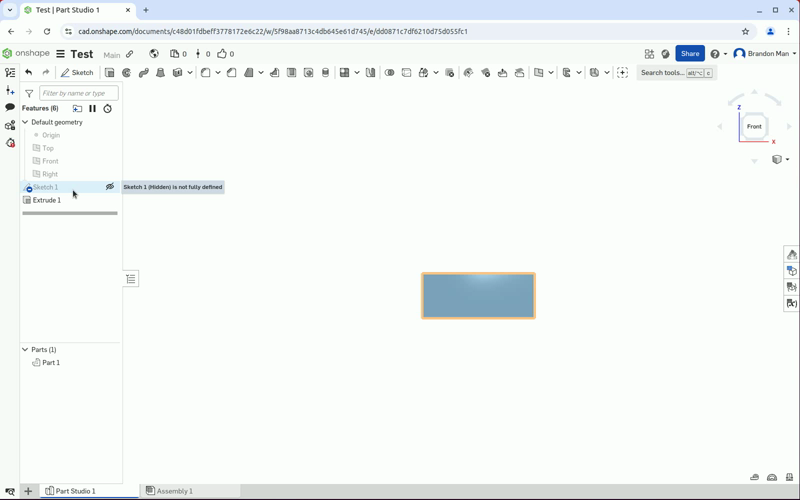
click(73, 189)
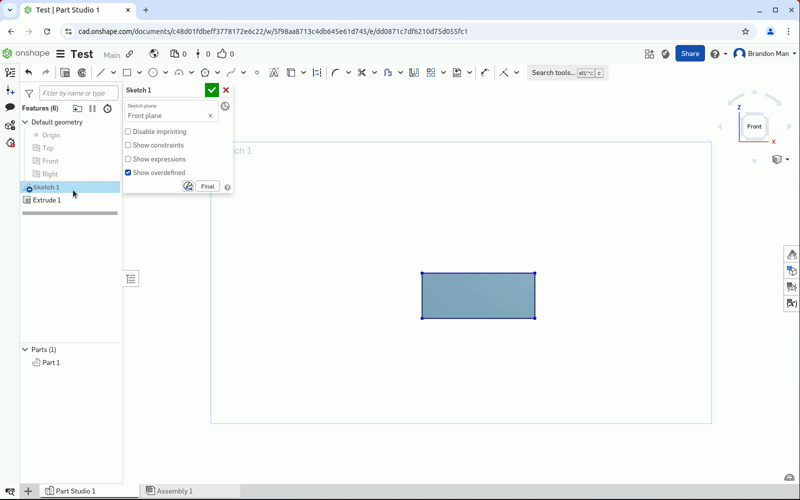
mouse_move(229, 92)
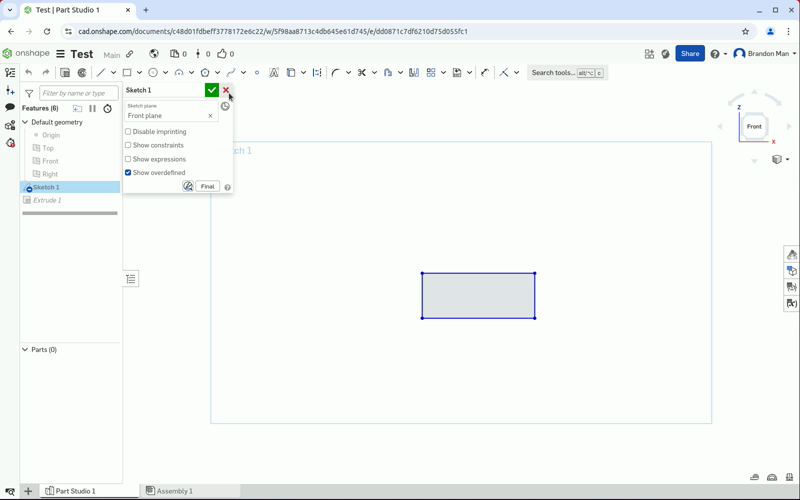
click(229, 92)
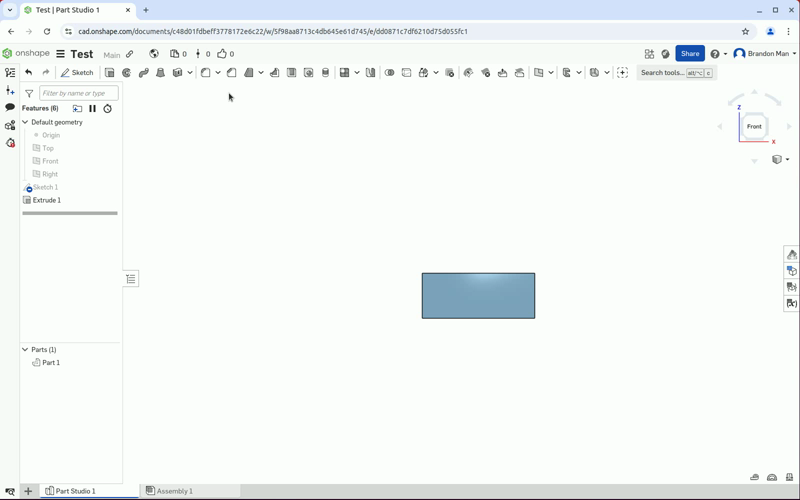
mouse_move(73, 352)
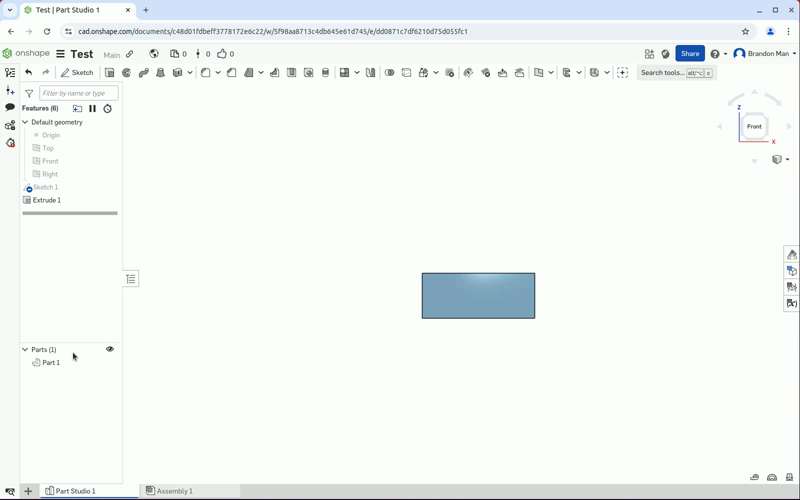
key(y)
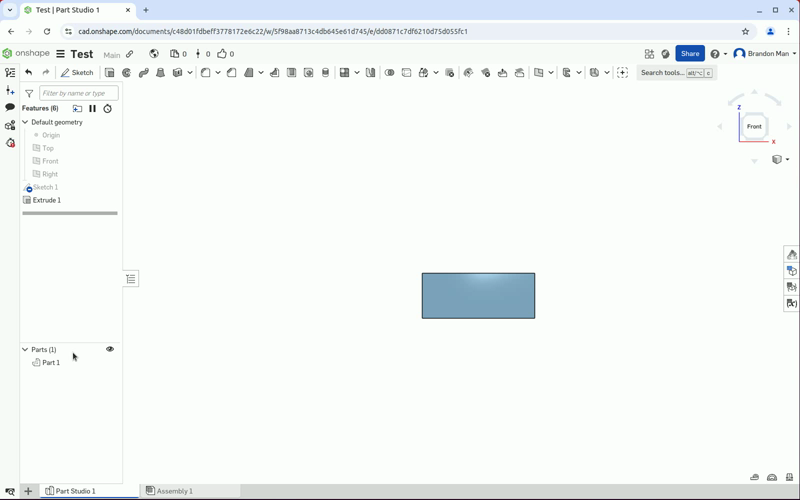
key(shift+p)
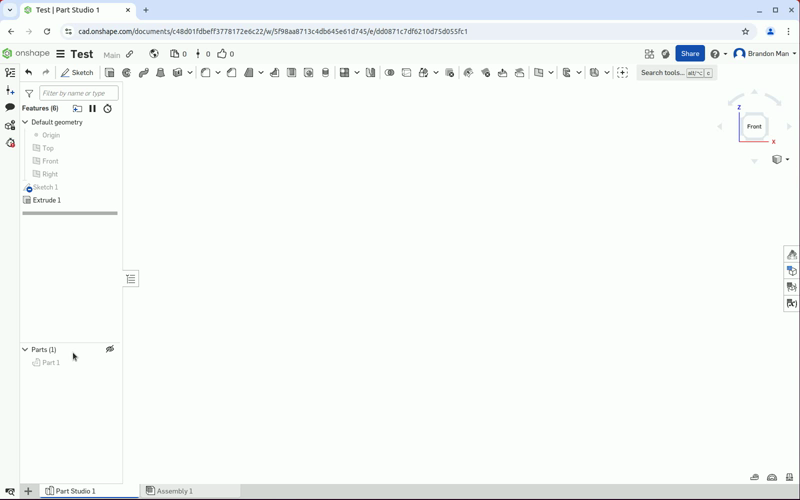
key(space)
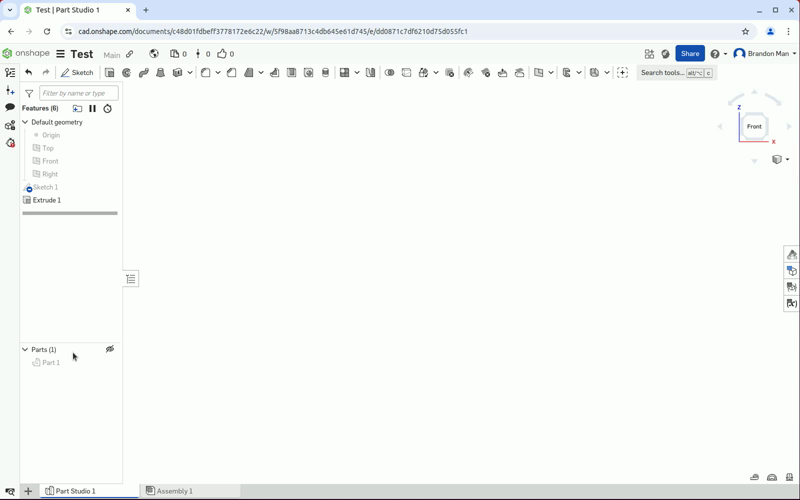
key_down(shift)
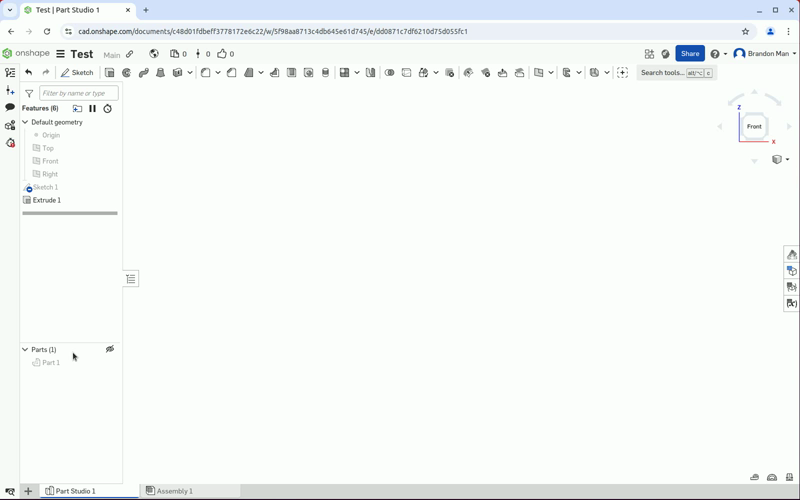
key(down)
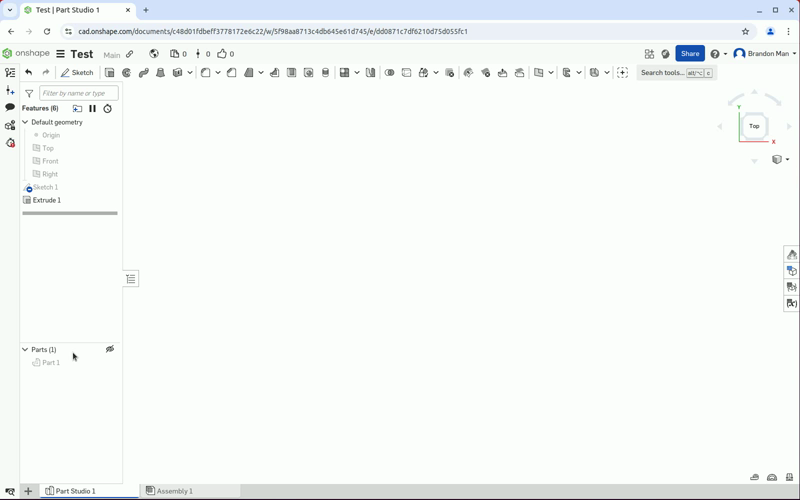
key_up(shift)
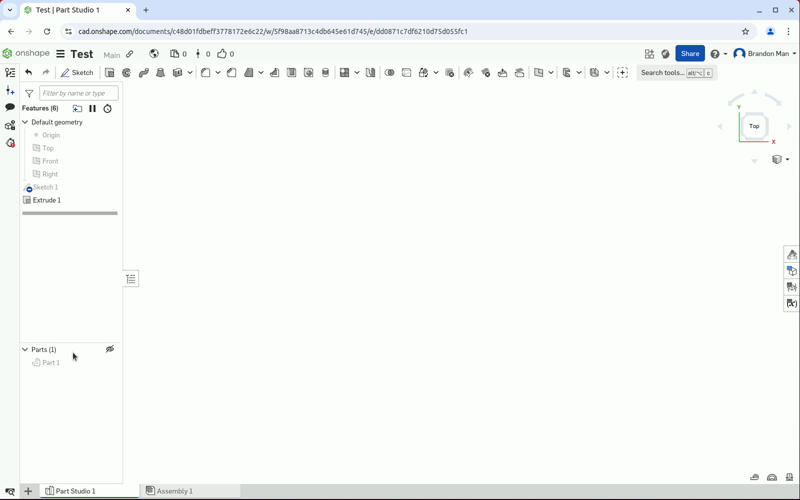
mouse_move(73, 352)
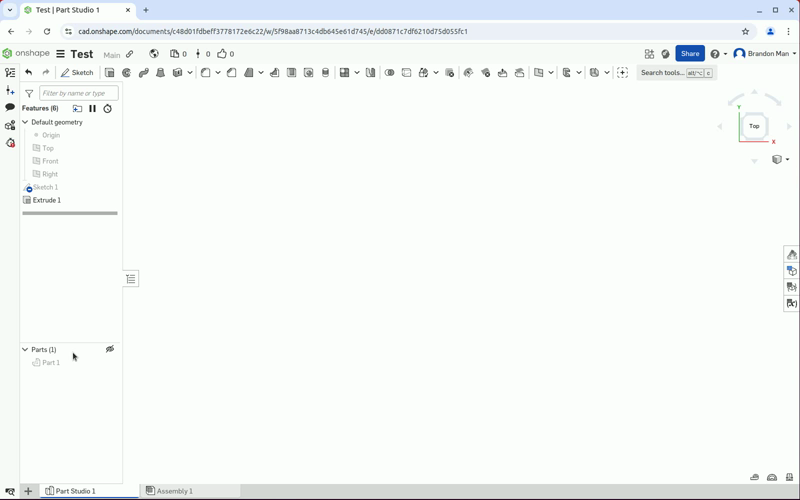
key(shift+y)
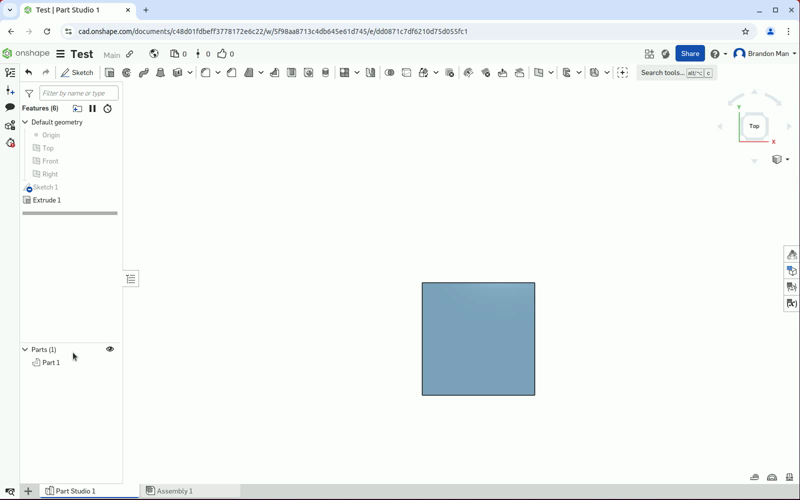
mouse_move(541, 75)
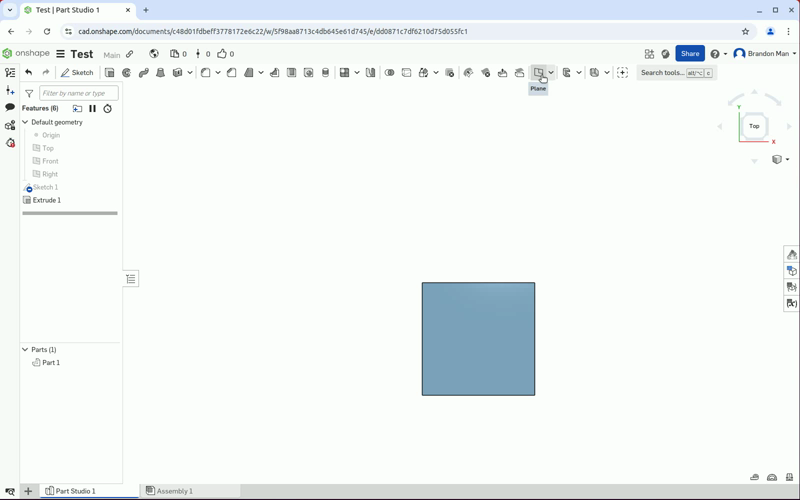
click(541, 75)
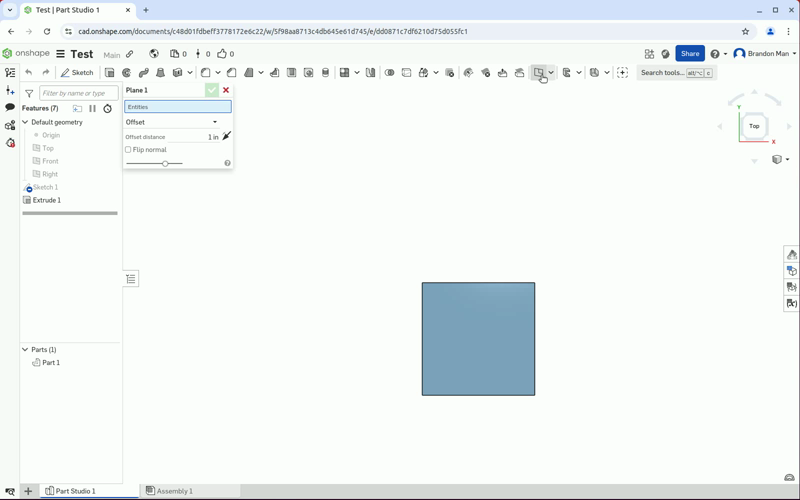
mouse_move(73, 150)
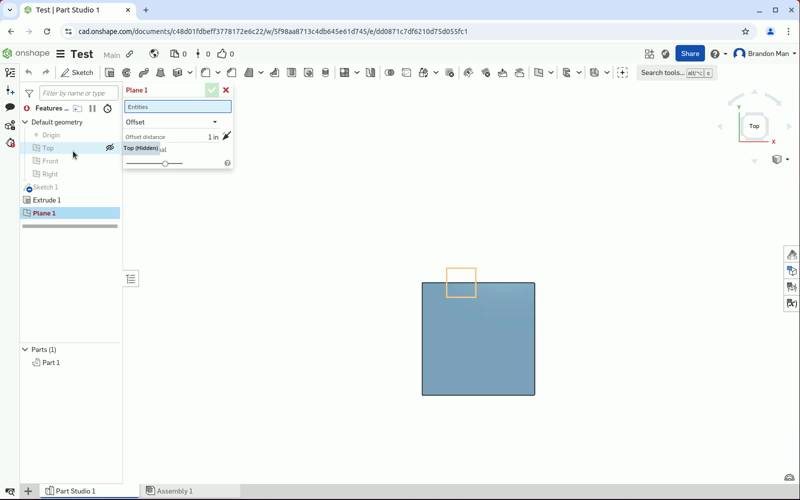
click(73, 150)
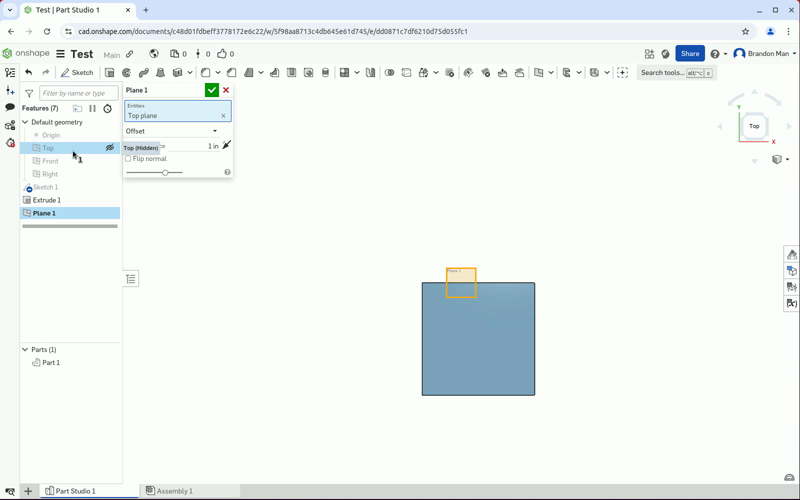
key(tab, 2)
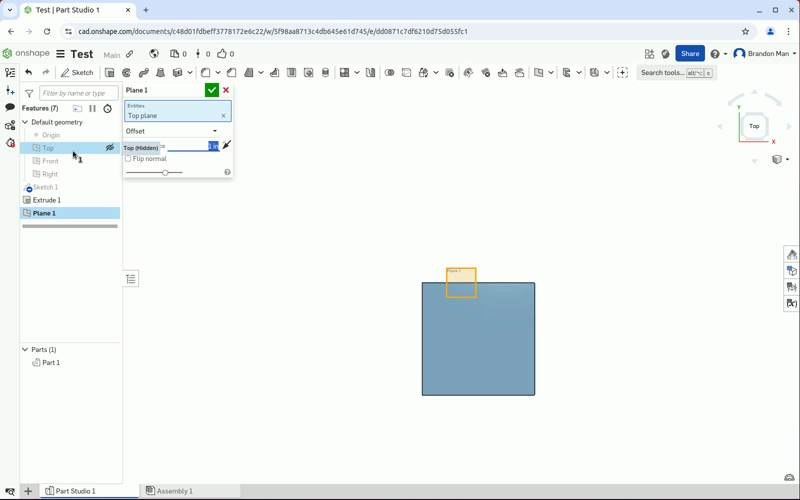
text(1.91)
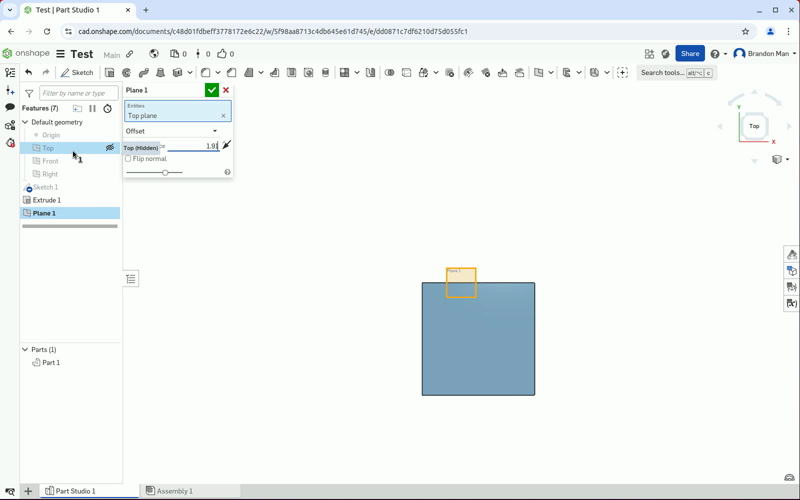
key(enter, 2)
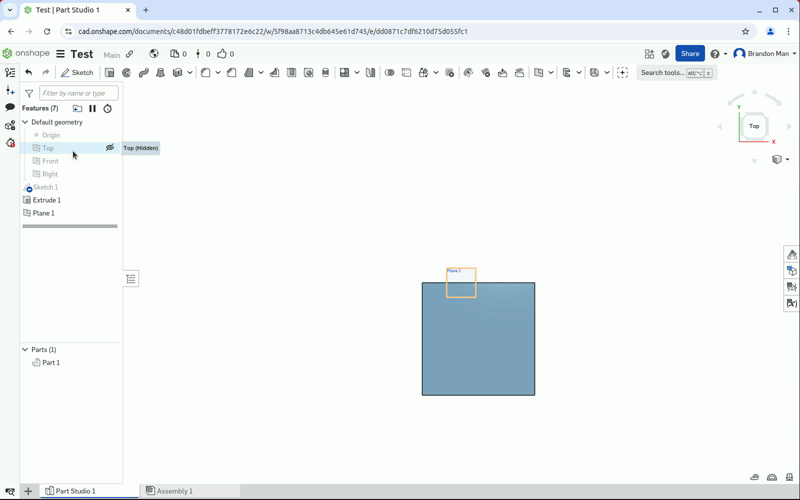
key(shift+s)
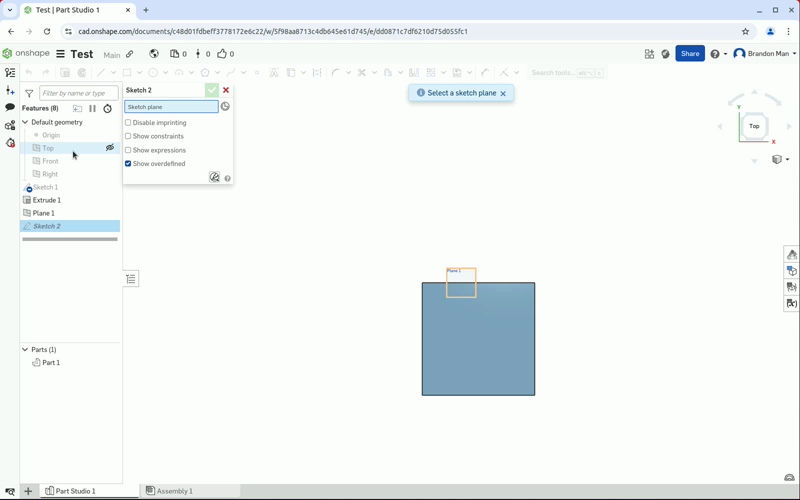
mouse_move(73, 215)
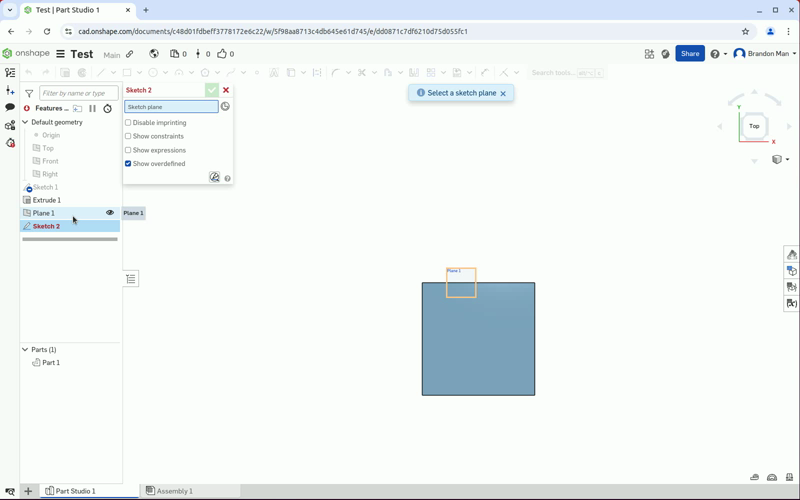
click(73, 215)
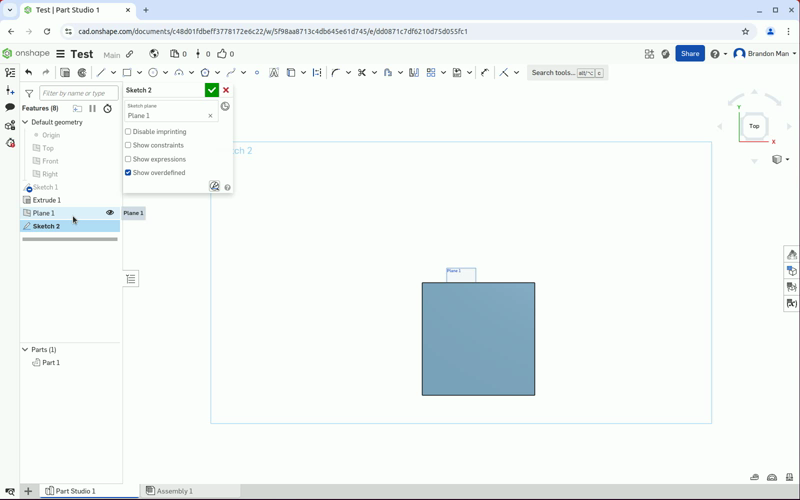
mouse_move(73, 352)
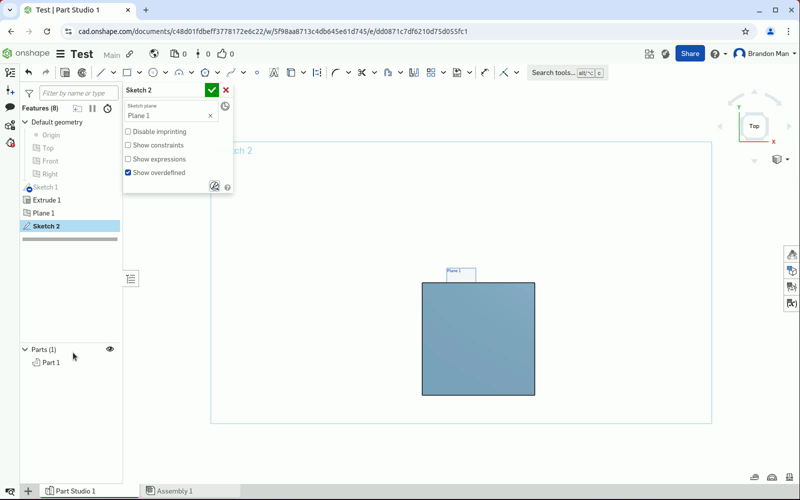
key(y)
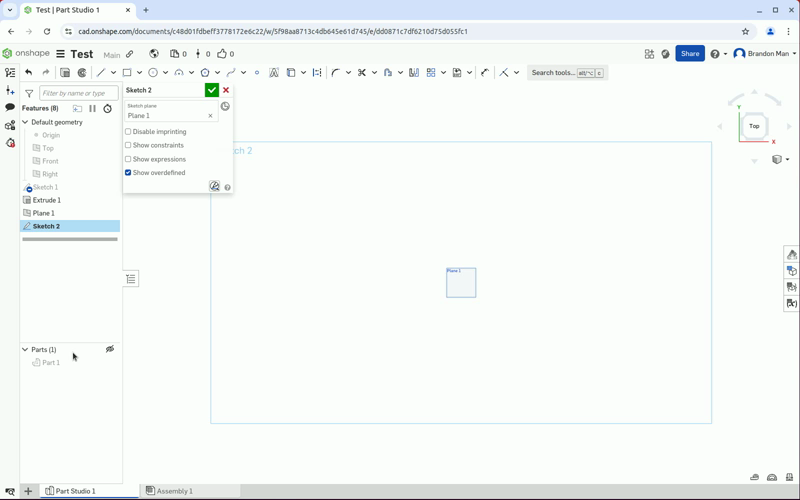
key(c)
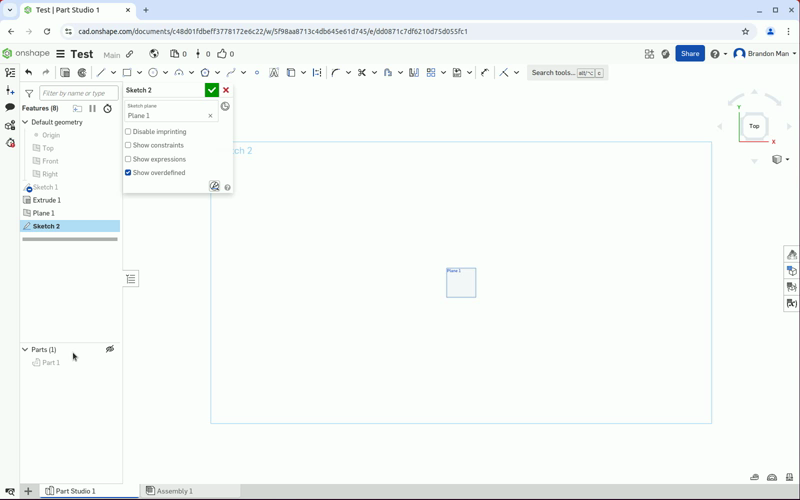
key_down(shift)
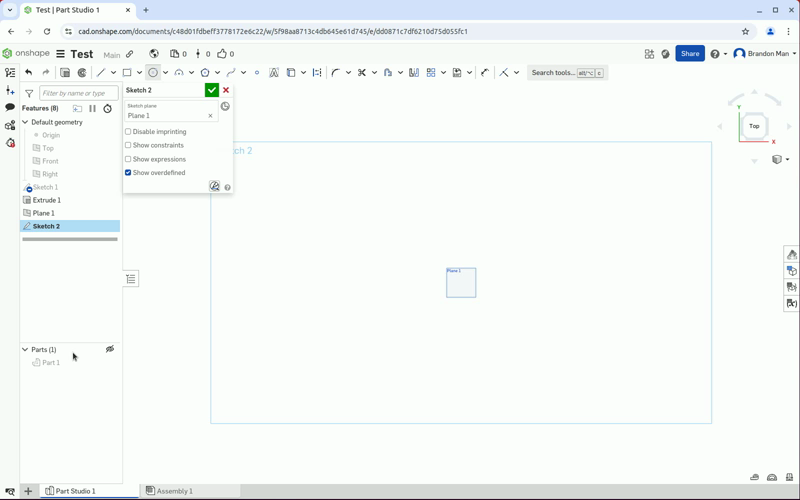
mouse_move(479, 339)
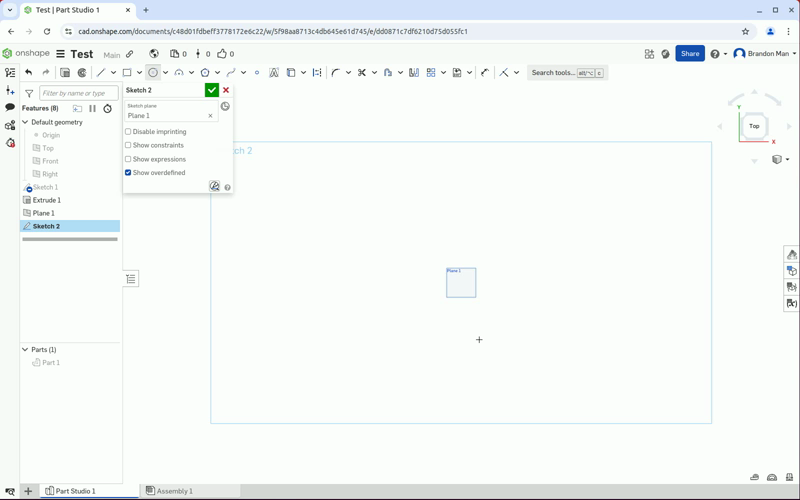
click(479, 339)
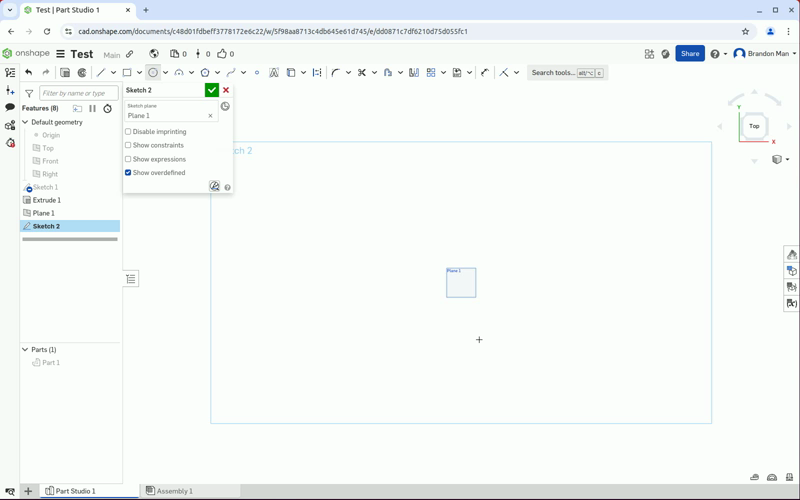
key_up(shift)
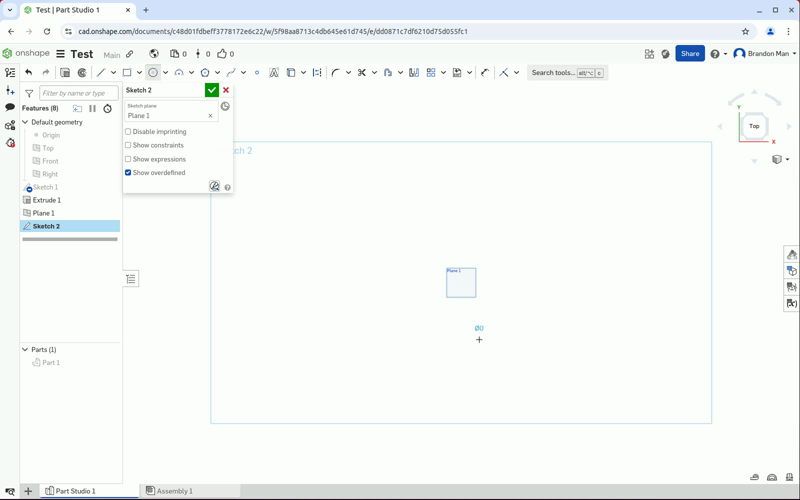
mouse_move(513, 339)
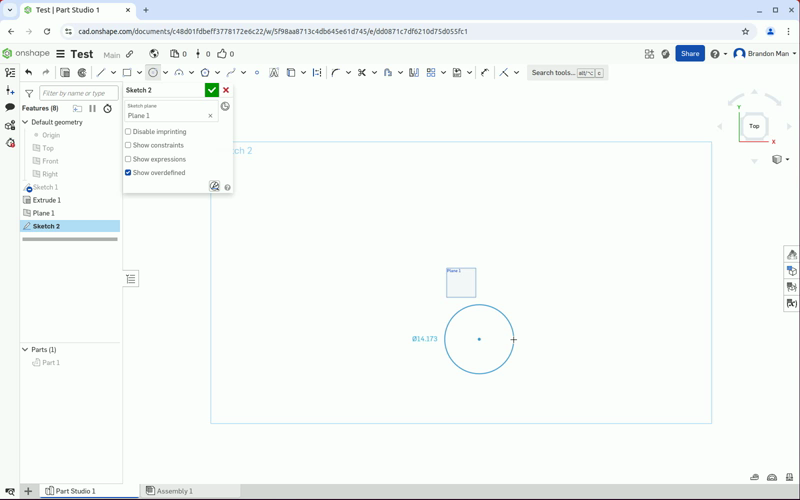
click(513, 339)
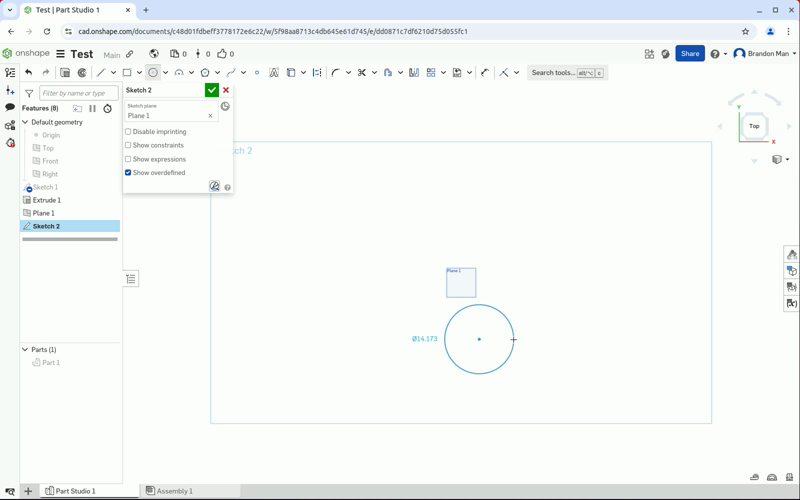
key(esc)
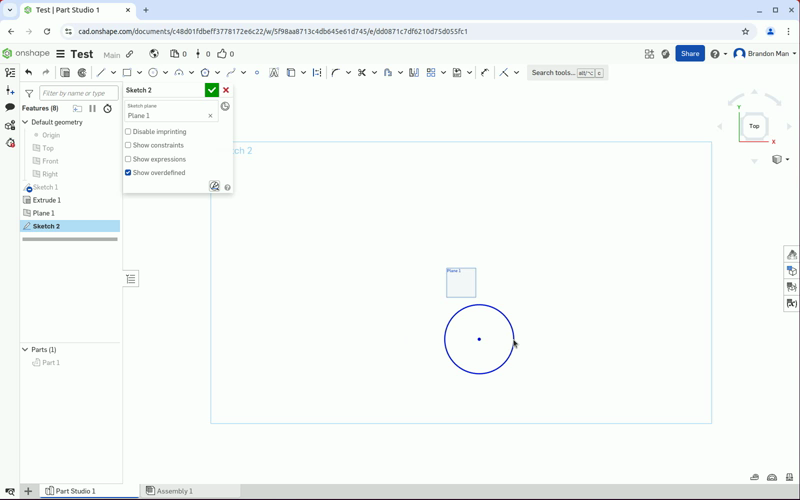
mouse_move(490, 320)
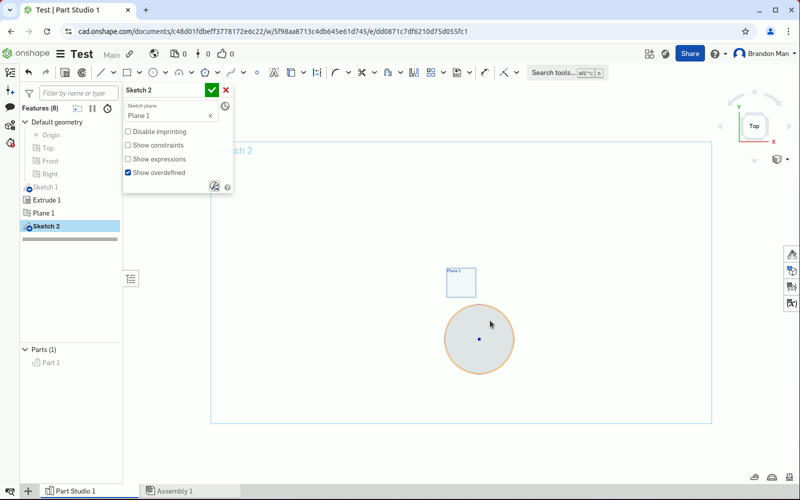
click(490, 320)
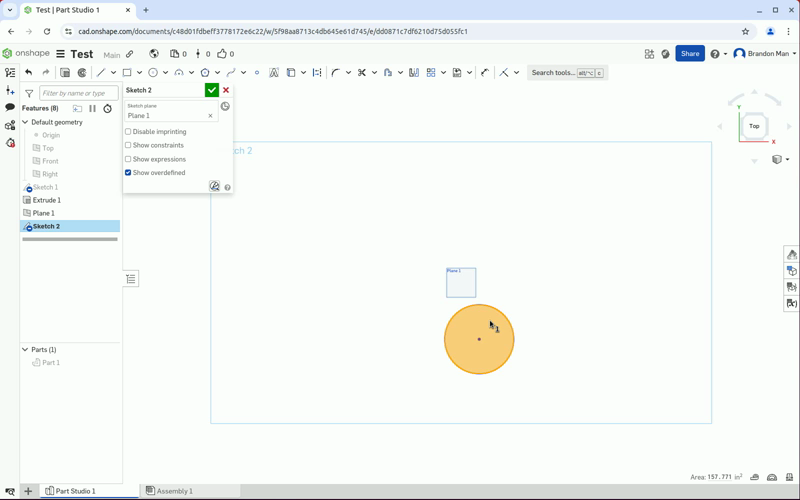
mouse_move(73, 352)
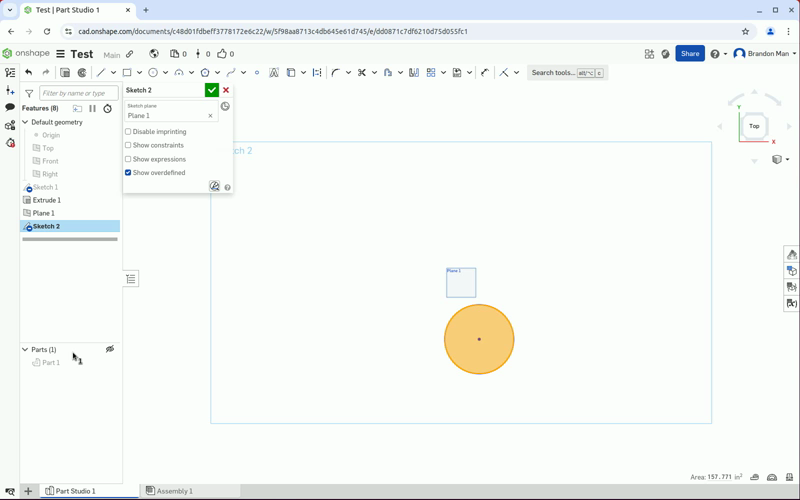
key(shift+y)
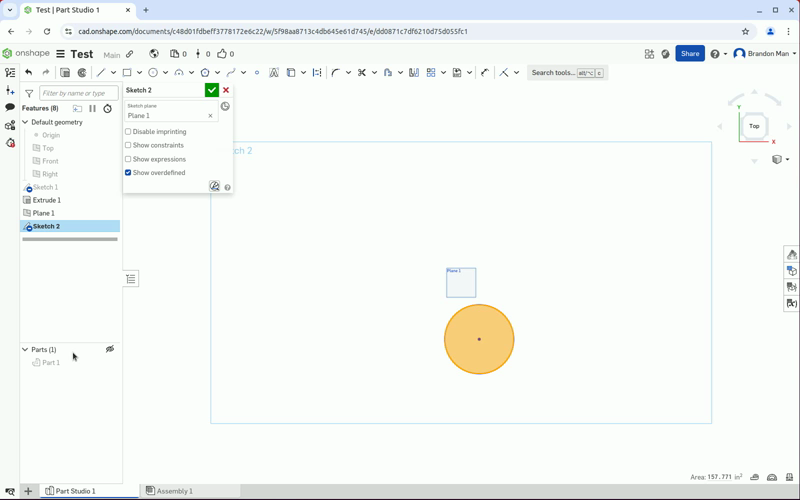
key(shift+e)
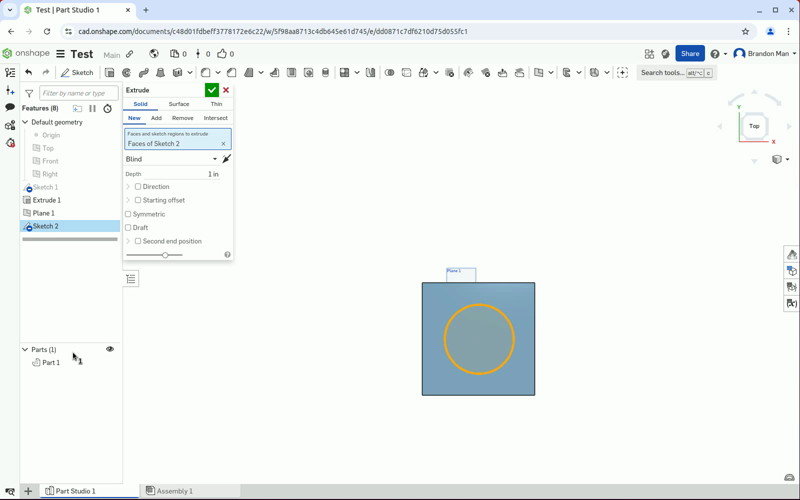
mouse_move(143, 106)
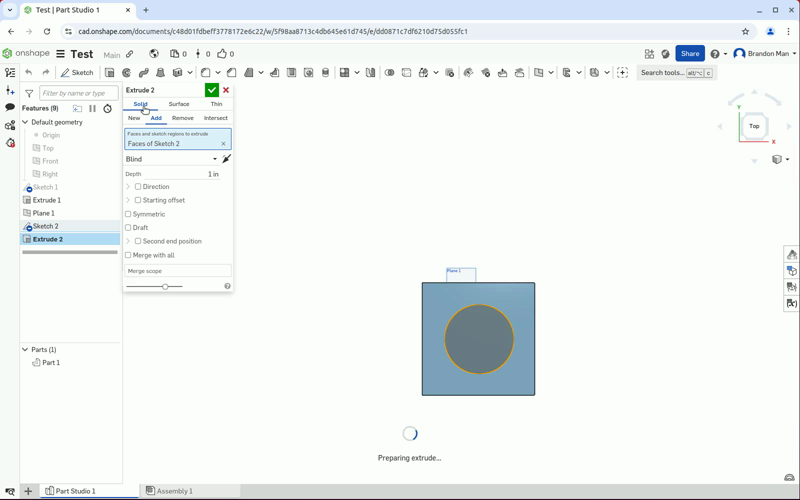
click(143, 106)
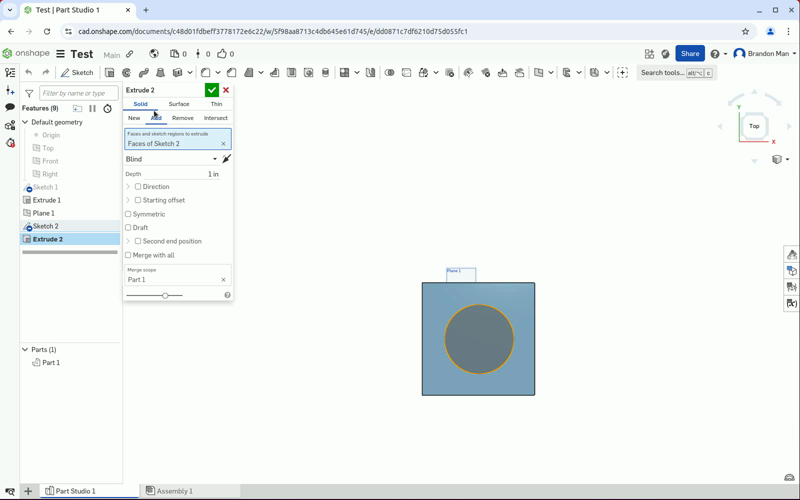
mouse_move(186, 120)
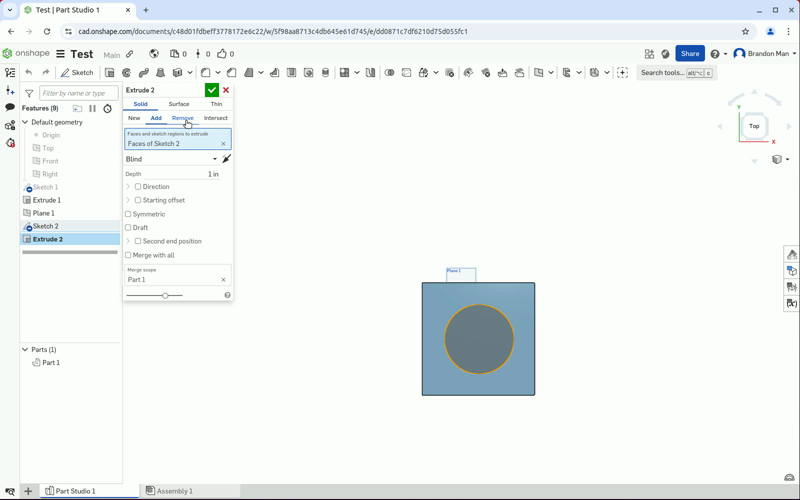
click(186, 120)
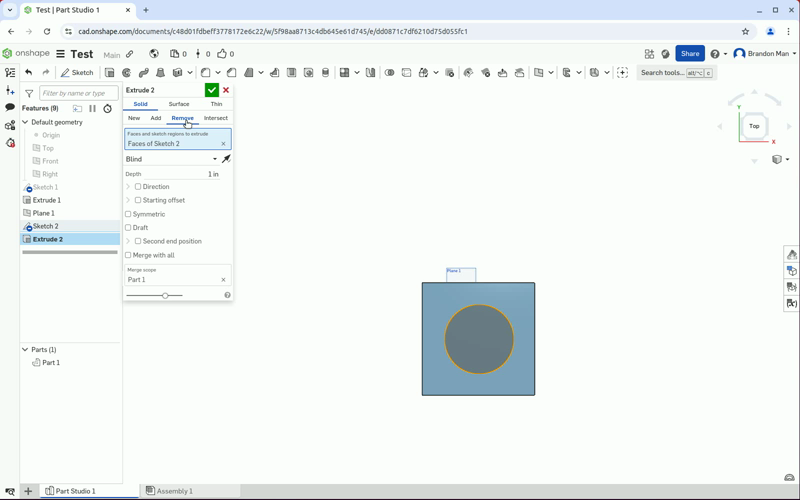
key(tab, 4)
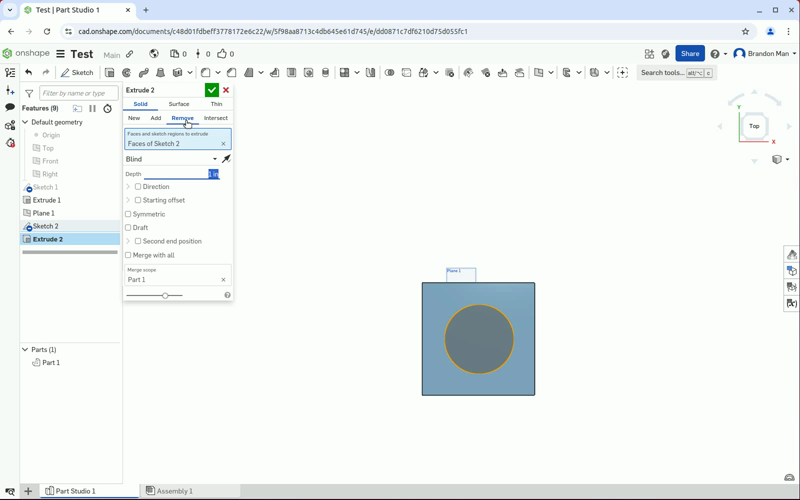
text(23.108)
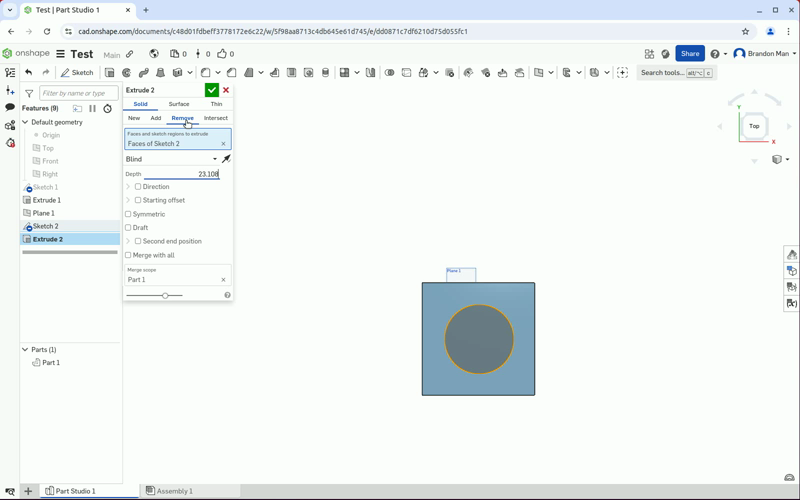
key(tab, 6)
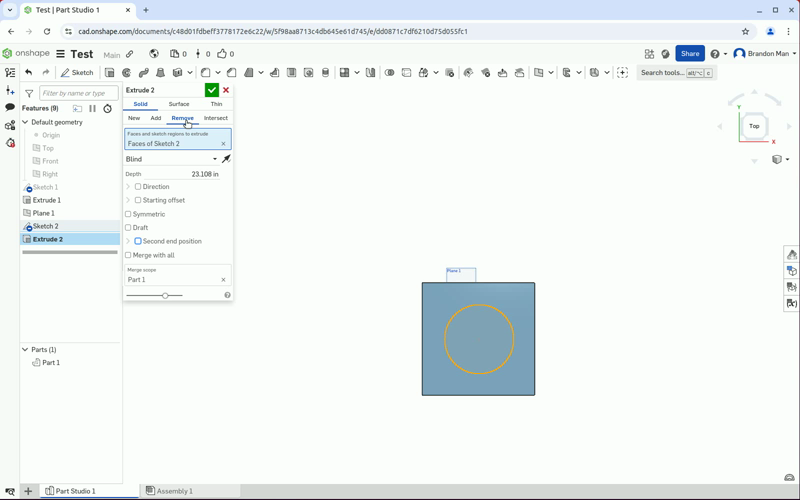
key(space)
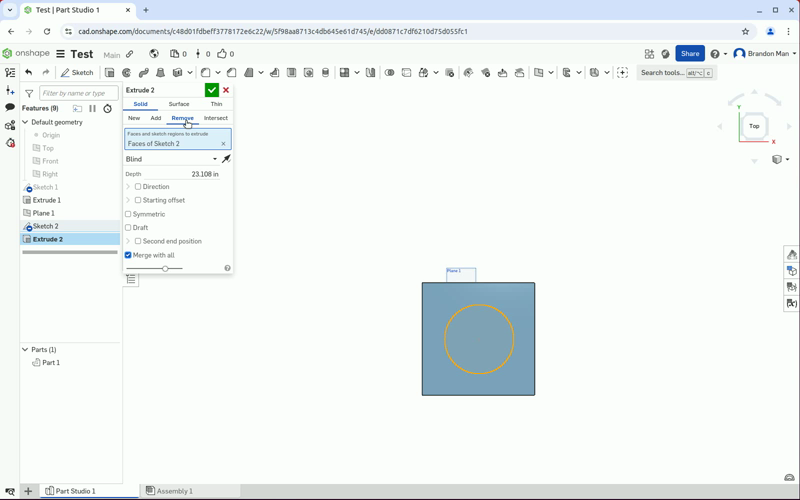
key(enter)
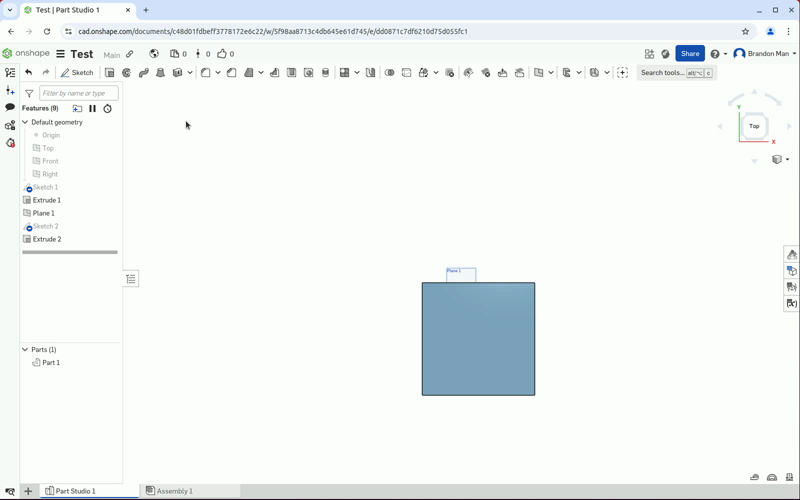
key(shift+h)
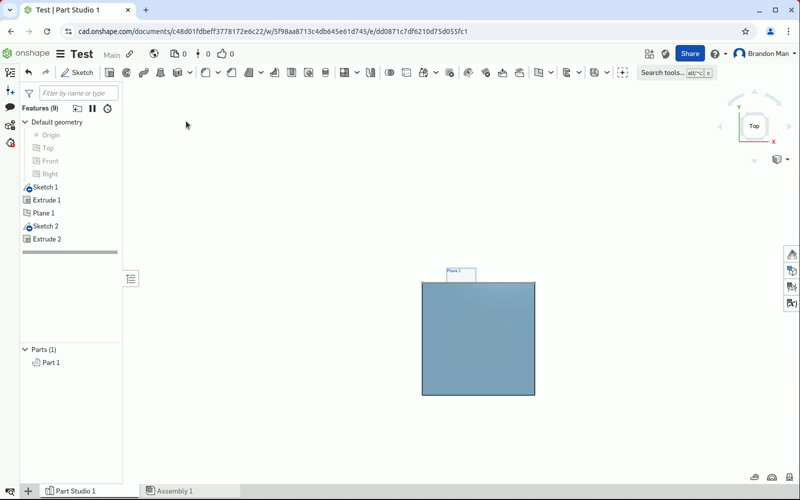
key(shift+h)
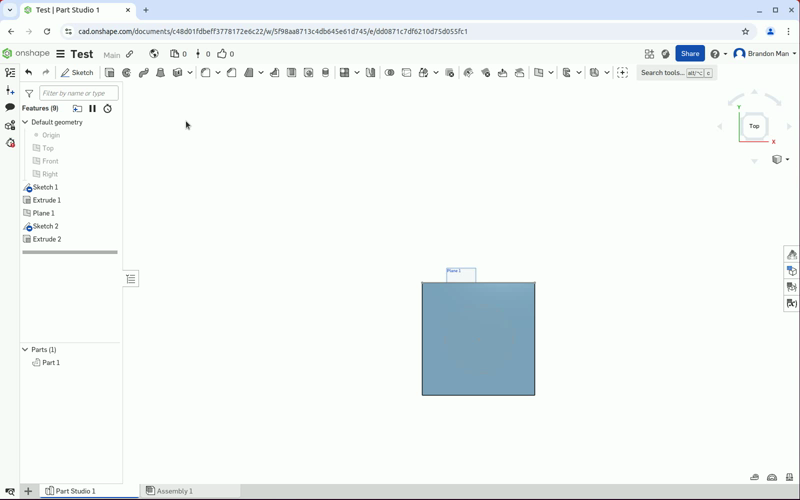
key(shift+7)
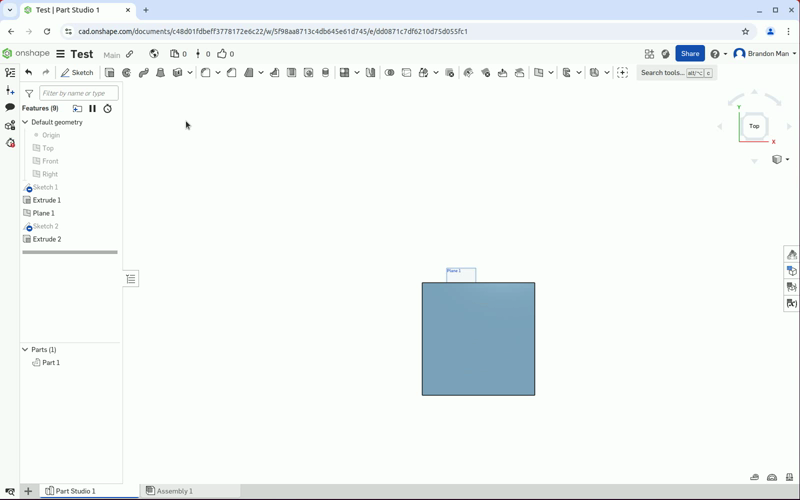
key(up, 3)
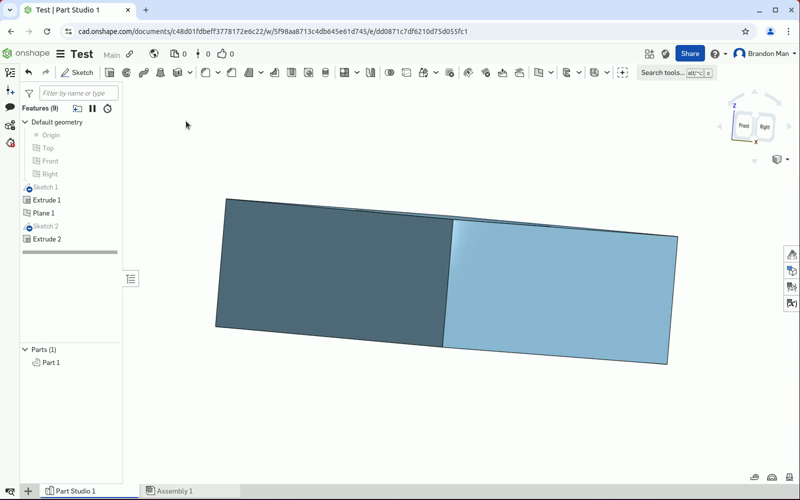
key(left, 3)
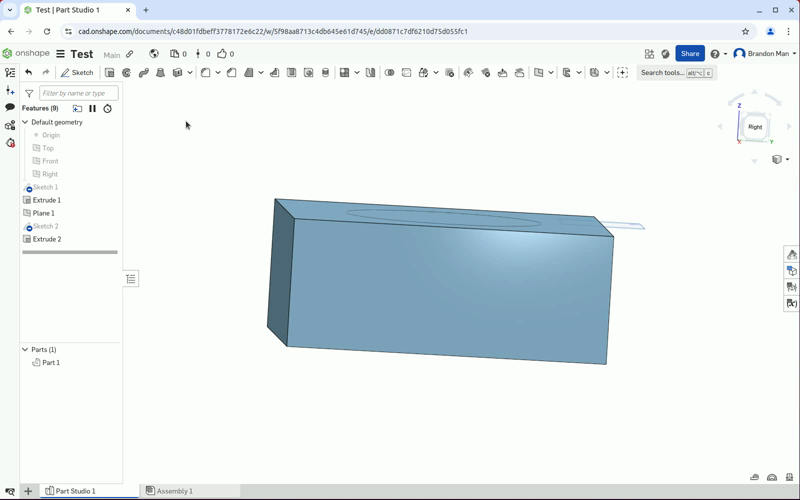
key(right, 3)
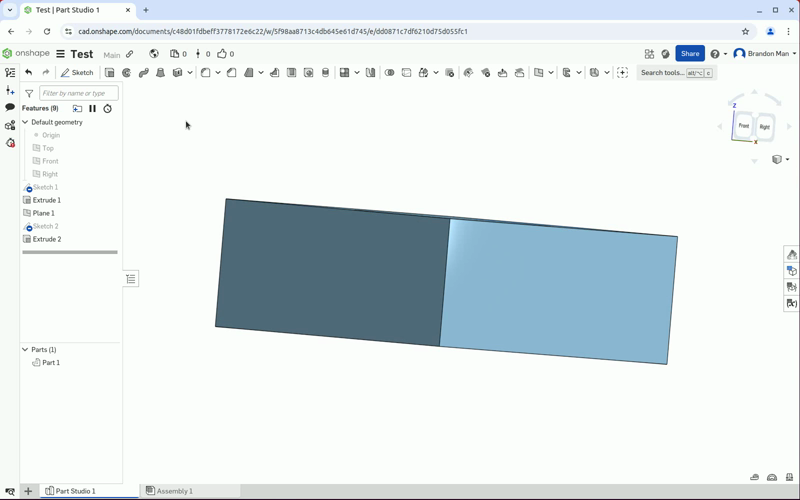
key(down, 3)
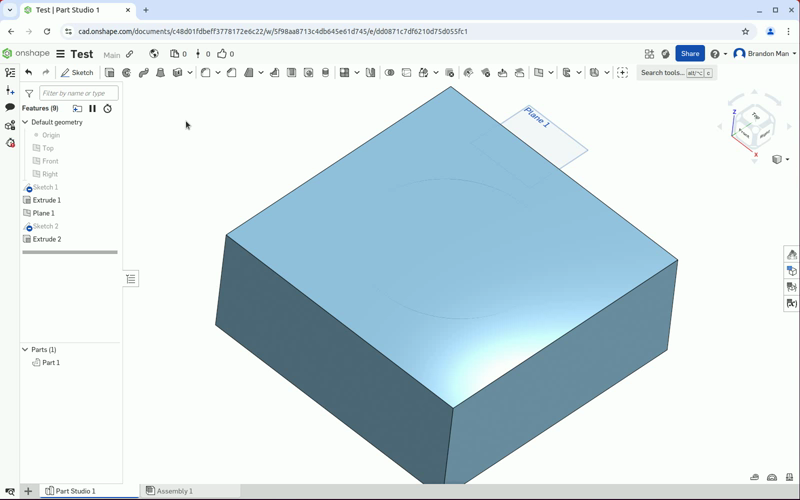
mouse_move(73, 189)
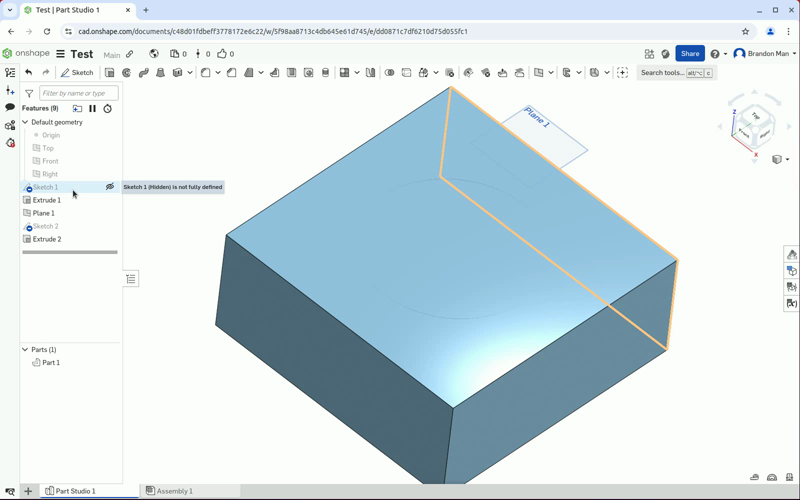
click(73, 189)